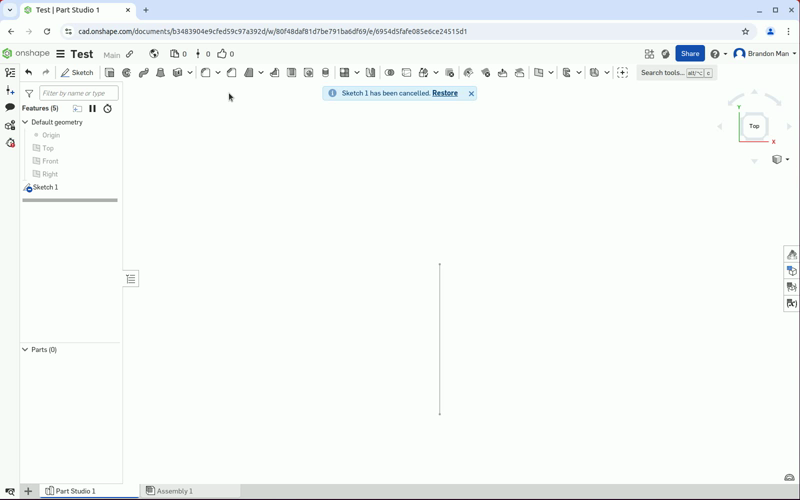
key(shift+h)
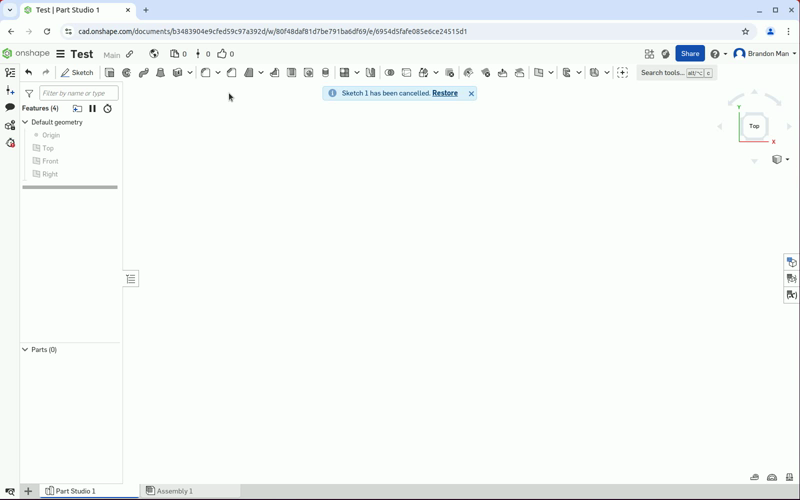
mouse_move(73, 352)
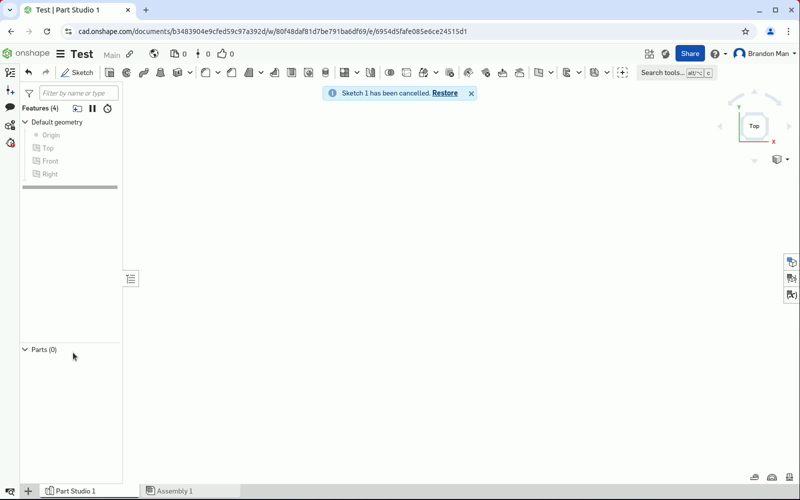
key(y)
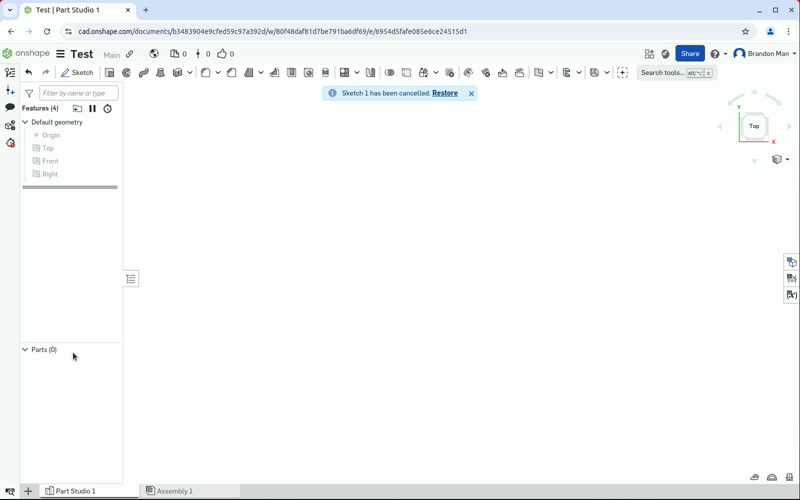
key(shift+p)
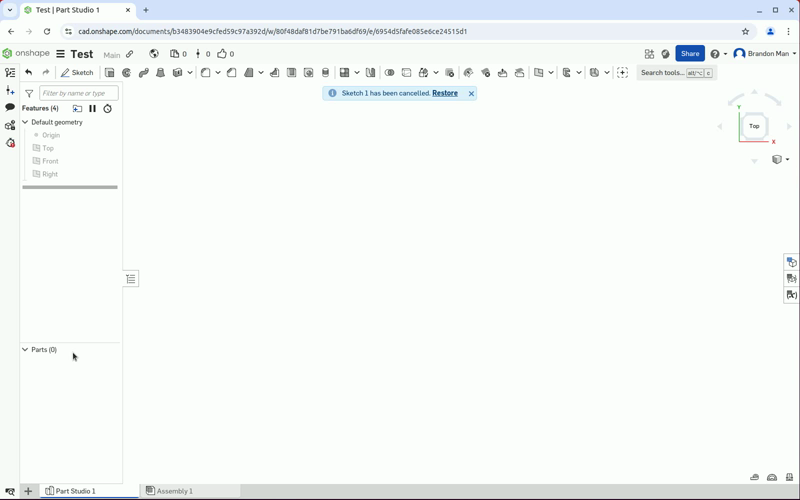
key(space)
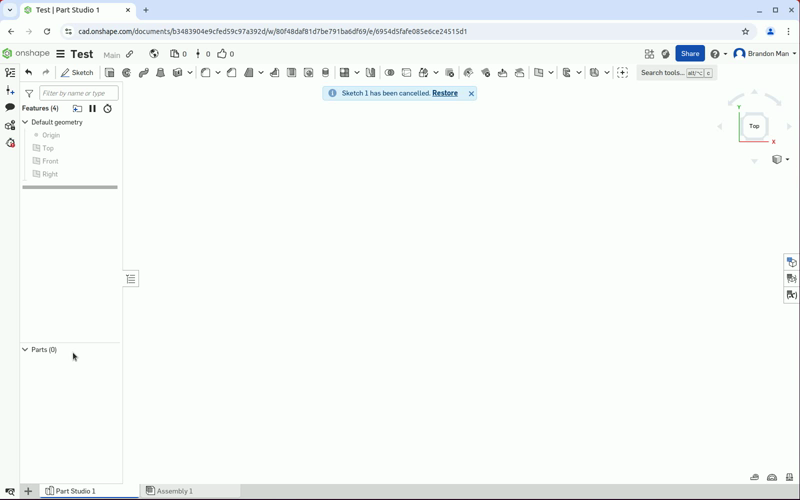
key_down(shift)
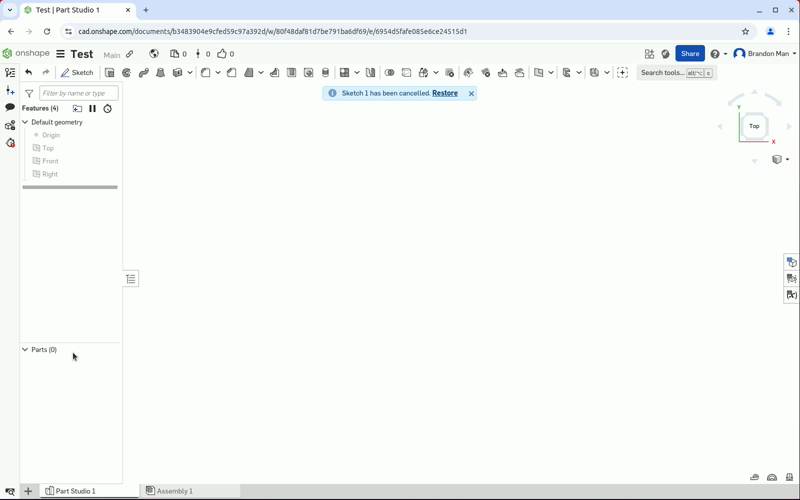
key(up)
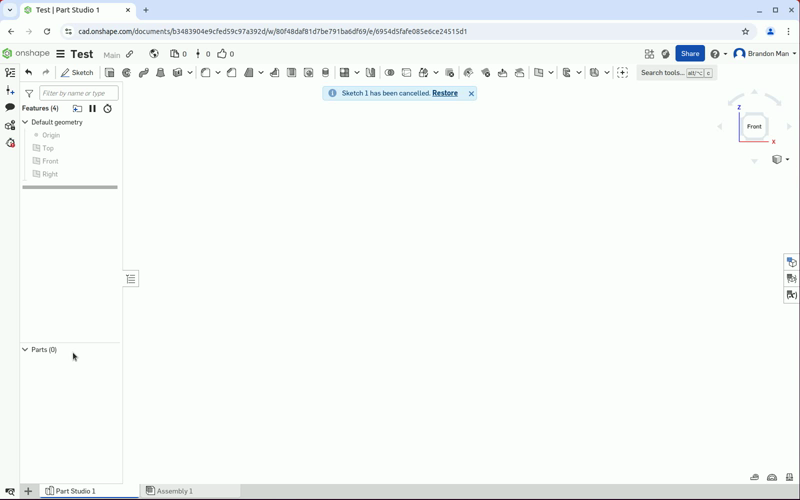
key_up(shift)
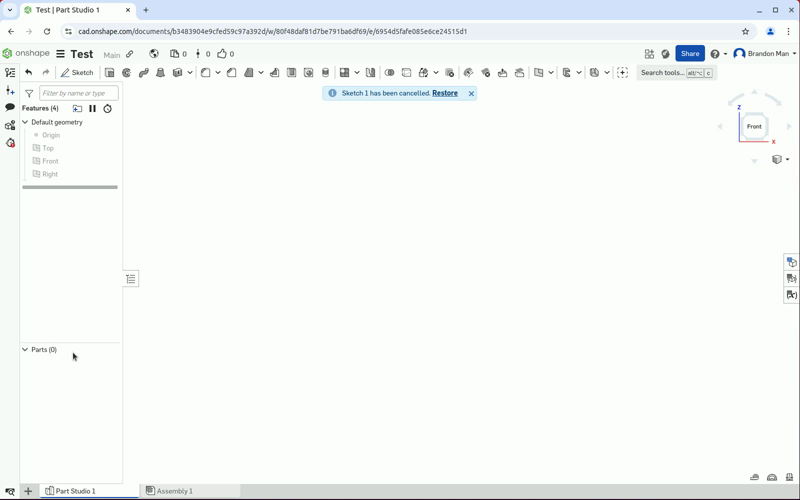
mouse_move(73, 352)
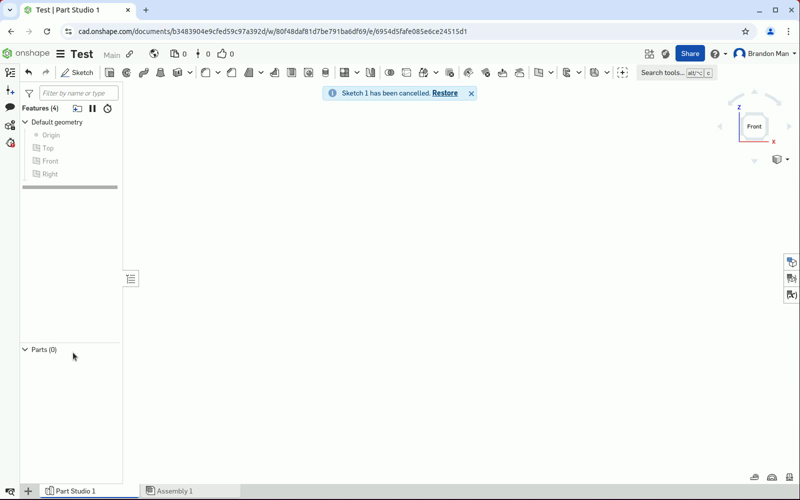
key(shift+y)
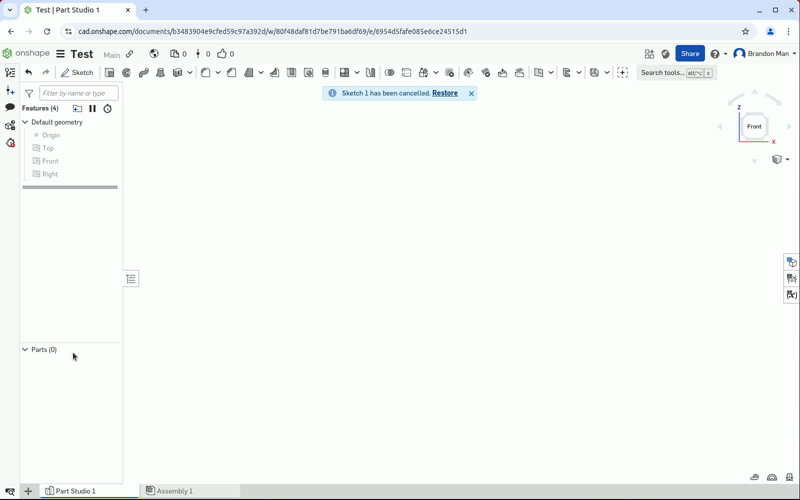
key(shift+s)
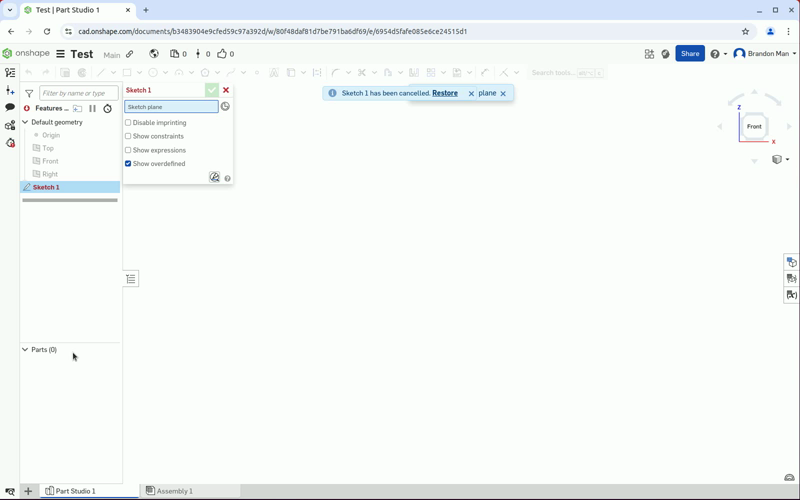
mouse_move(73, 163)
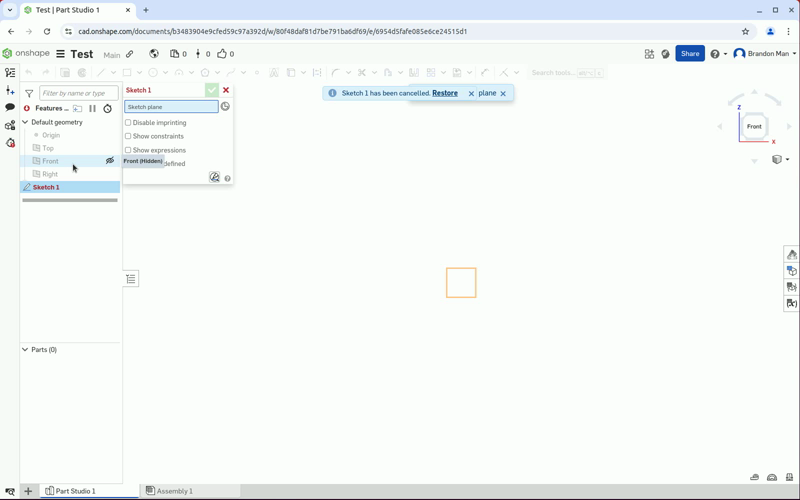
click(73, 163)
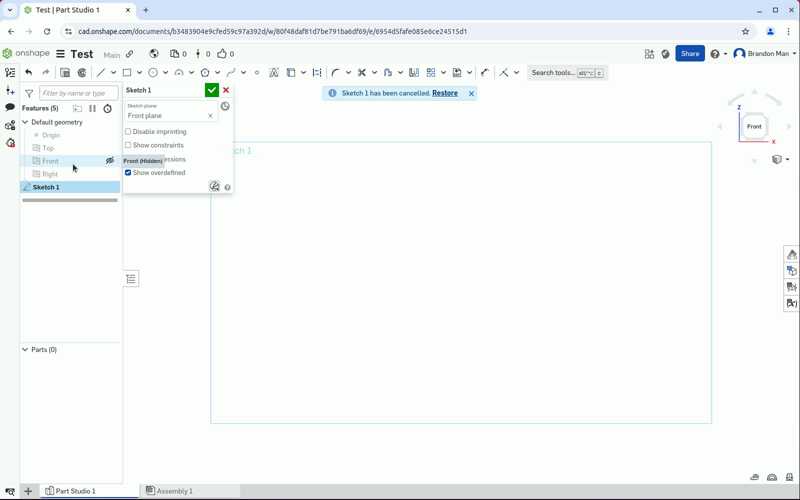
mouse_move(73, 352)
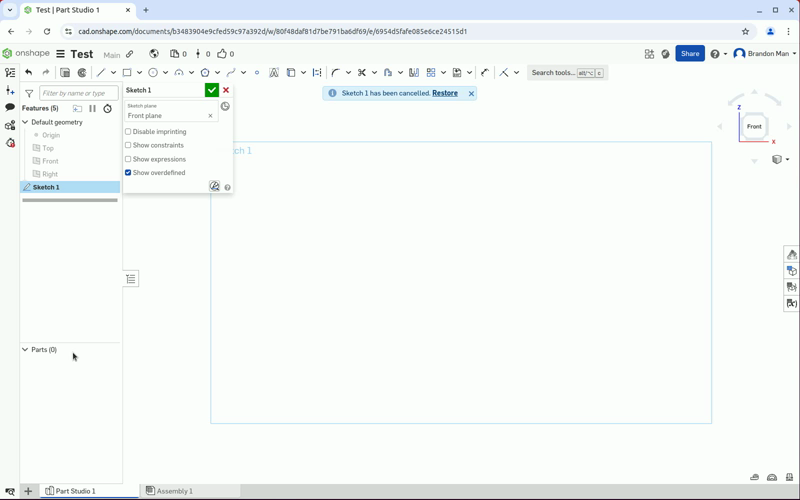
key(y)
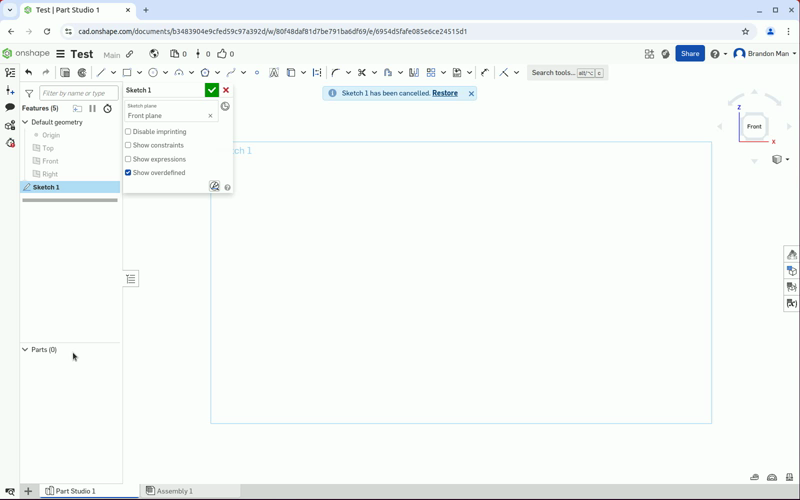
key(l)
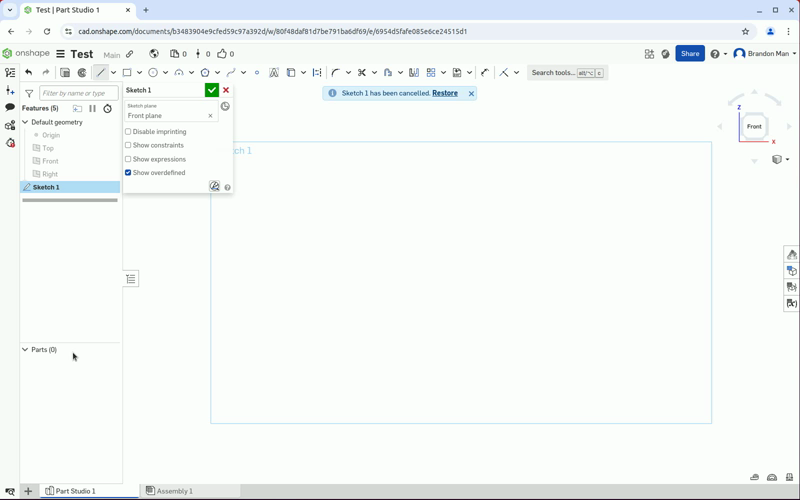
key_down(shift)
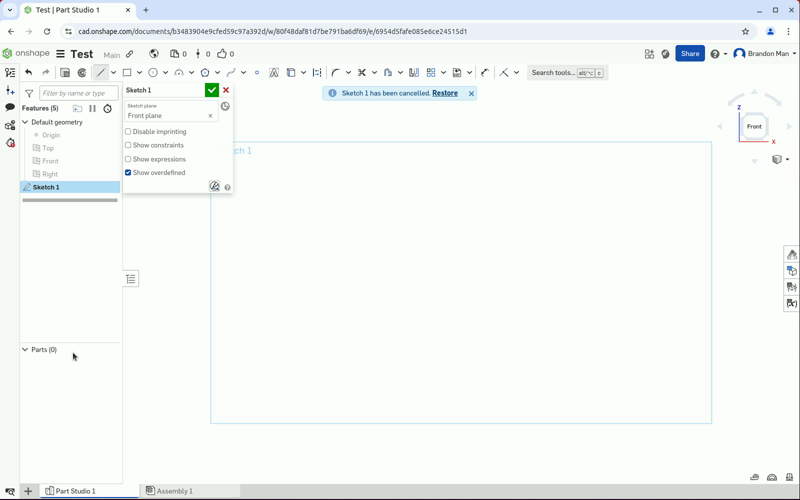
mouse_move(361, 353)
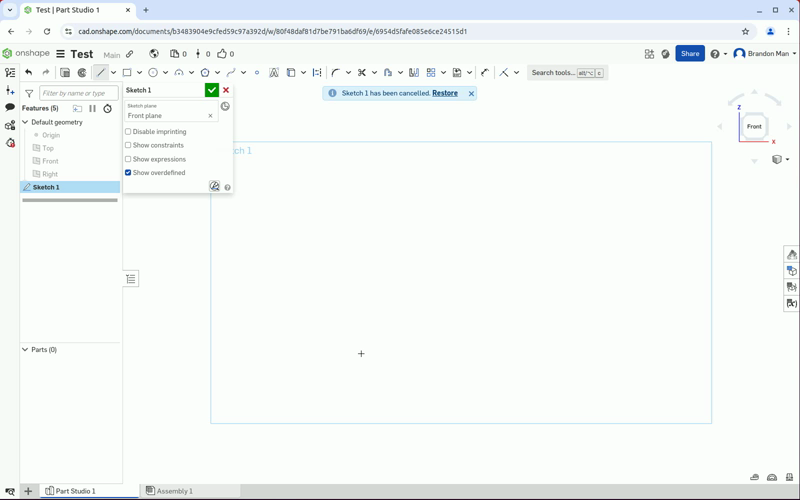
click(361, 353)
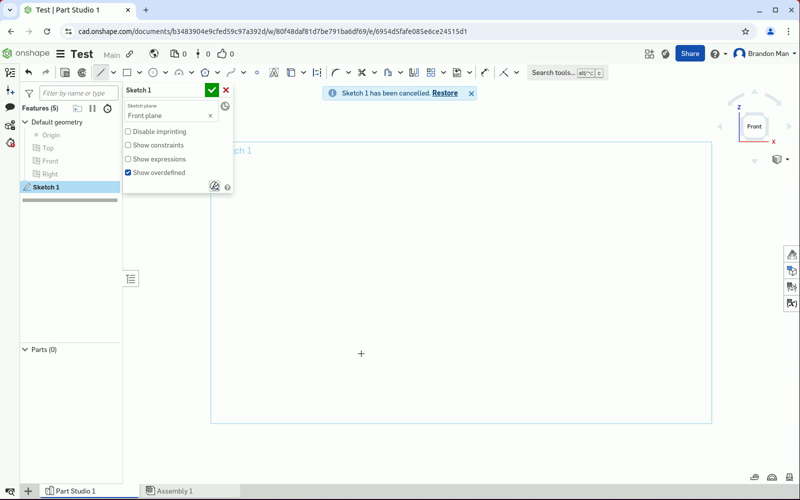
key_up(shift)
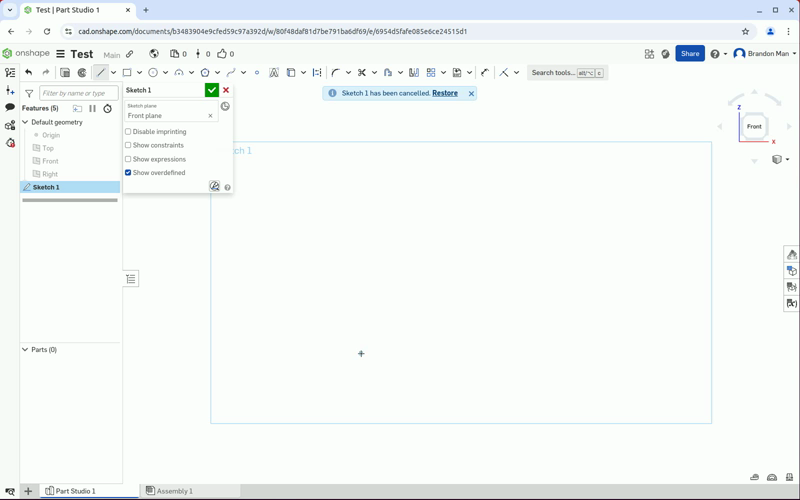
key_down(shift)
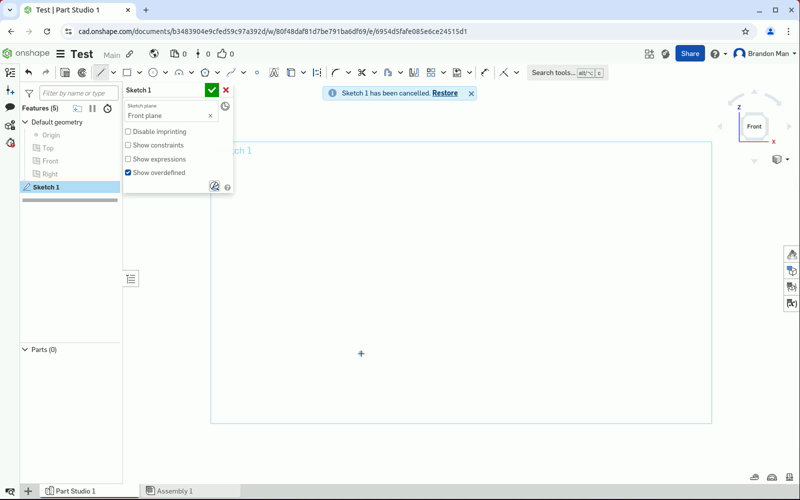
mouse_move(572, 353)
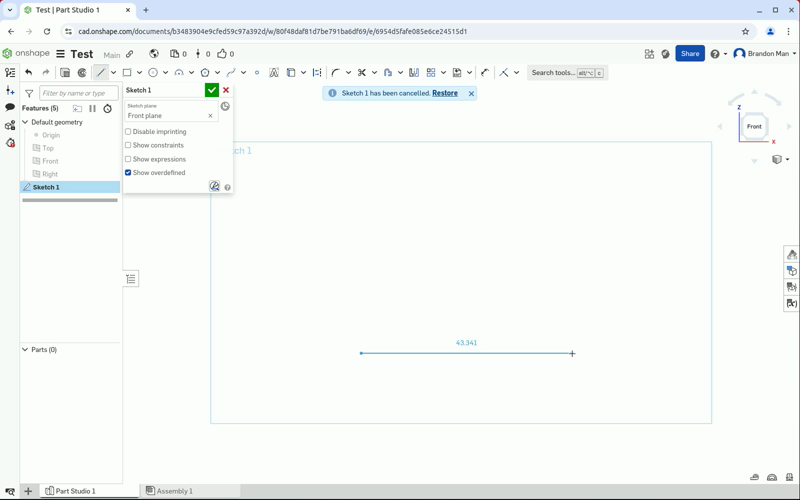
click(572, 353)
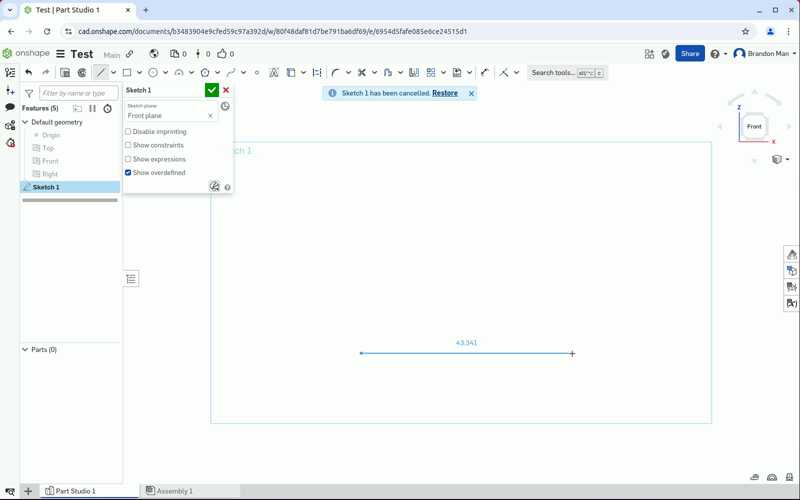
key_up(shift)
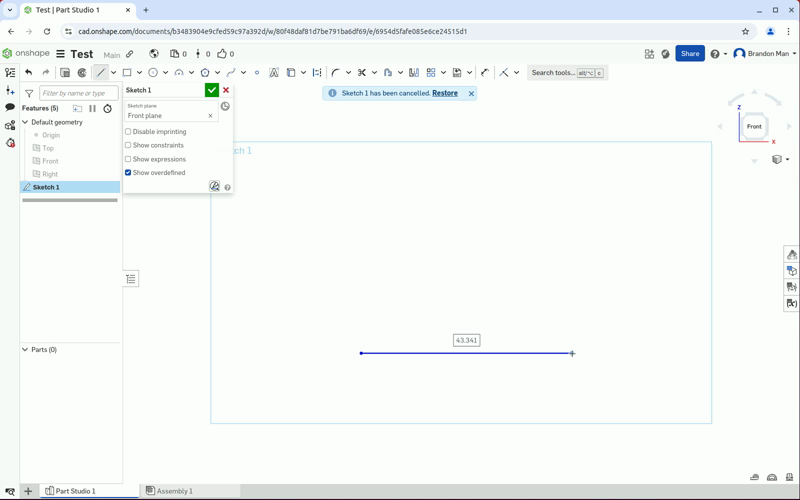
key_down(shift)
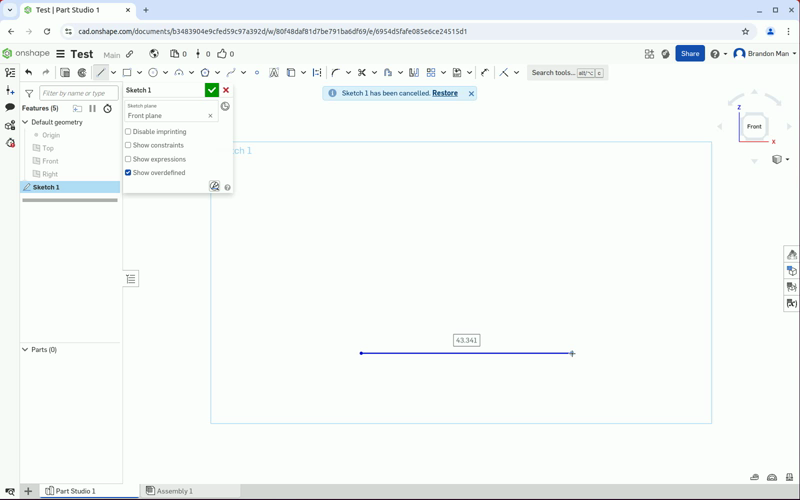
mouse_move(572, 217)
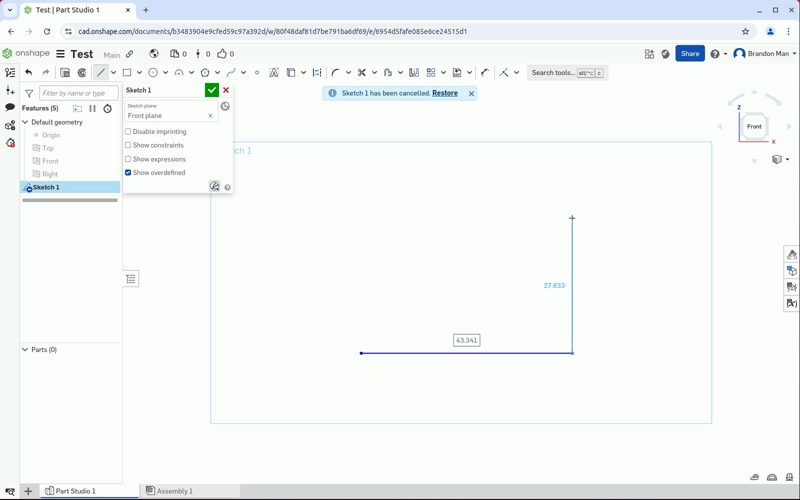
click(572, 217)
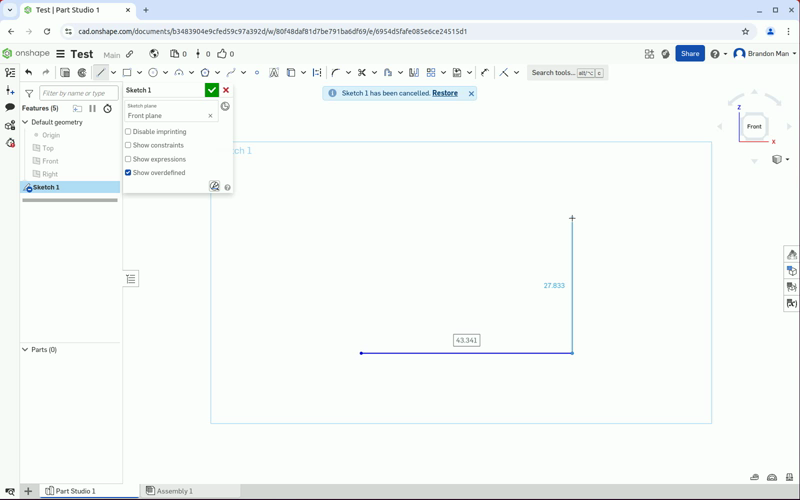
key_up(shift)
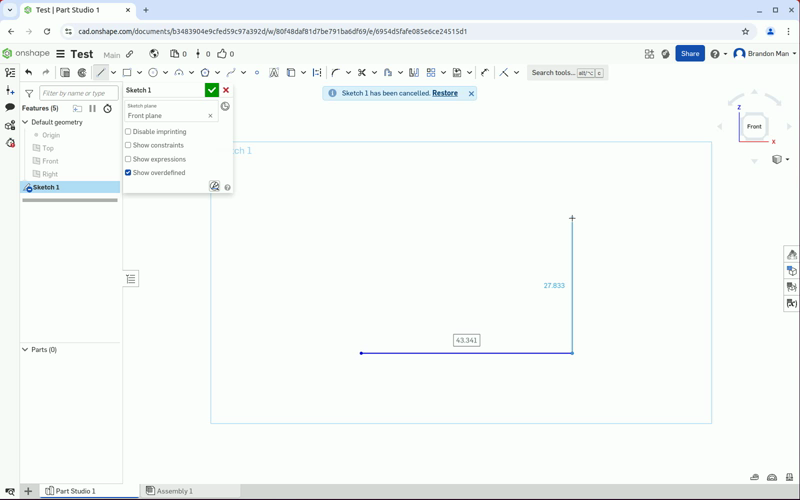
key_down(shift)
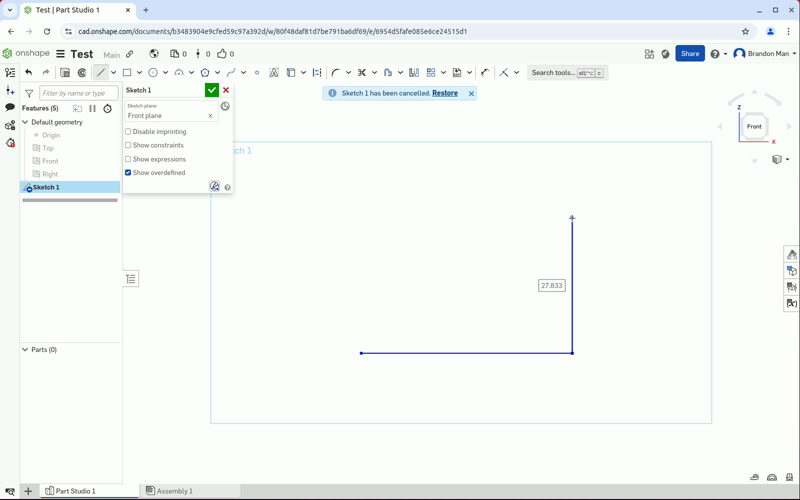
mouse_move(361, 217)
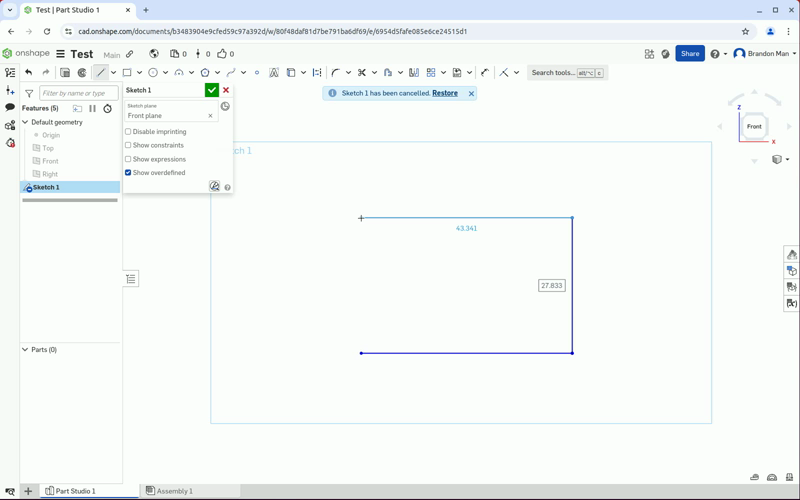
click(361, 217)
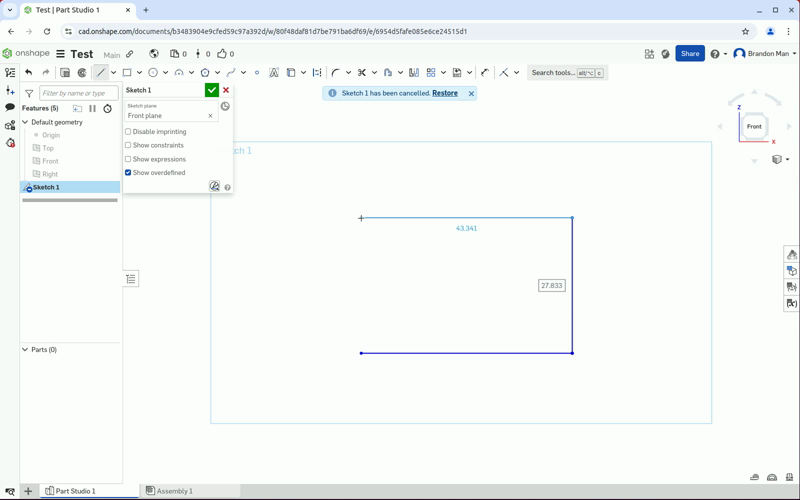
key_up(shift)
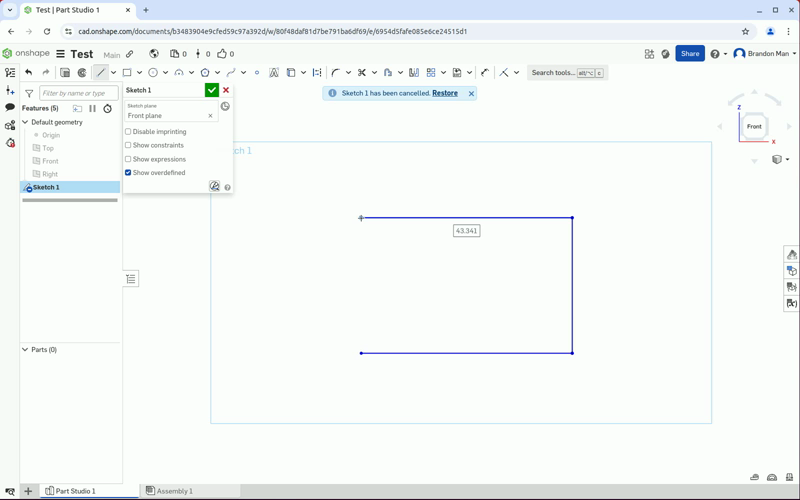
key_down(shift)
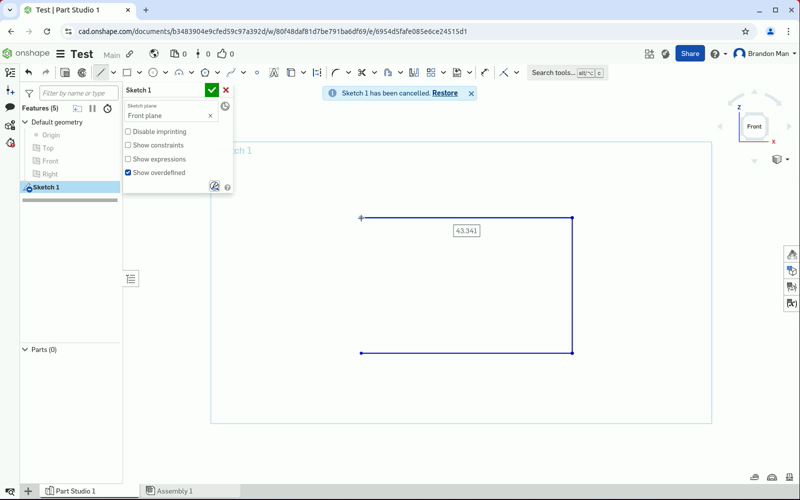
mouse_move(361, 353)
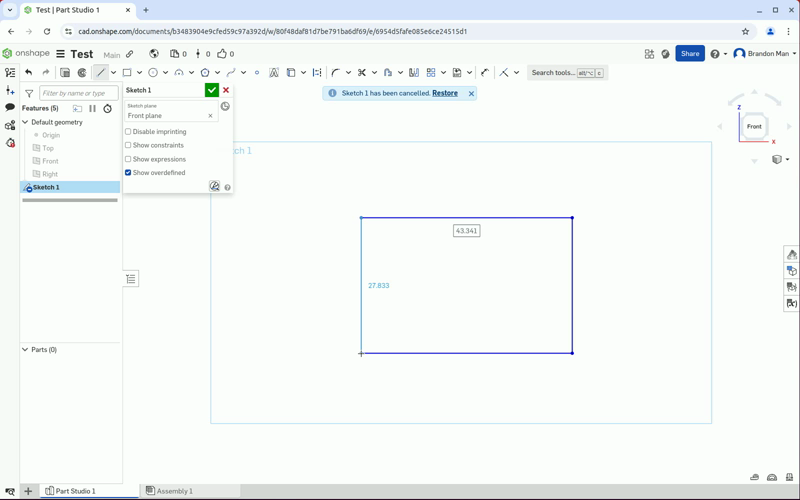
key_up(shift)
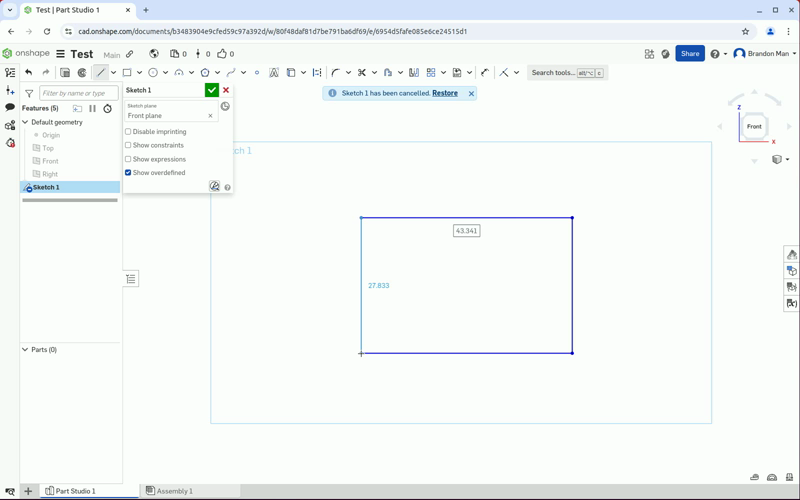
click(361, 353)
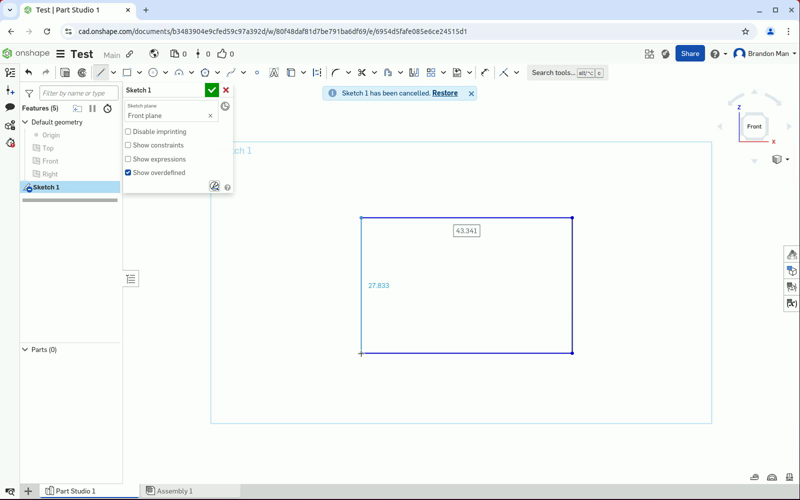
key(esc)
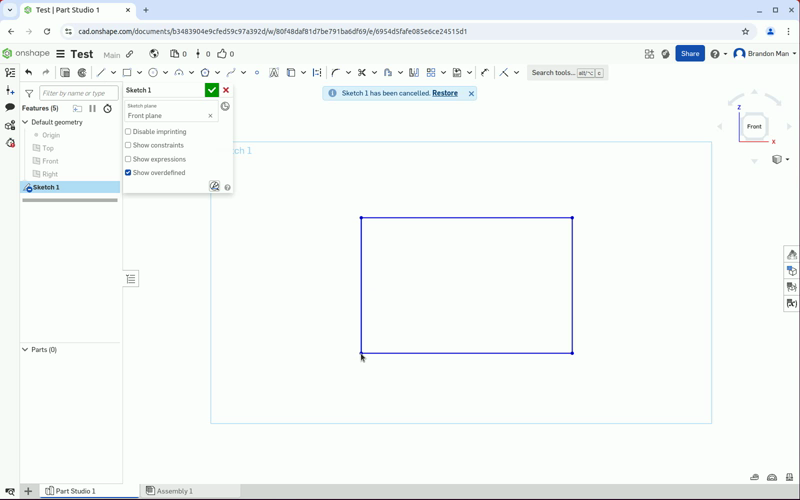
mouse_move(418, 244)
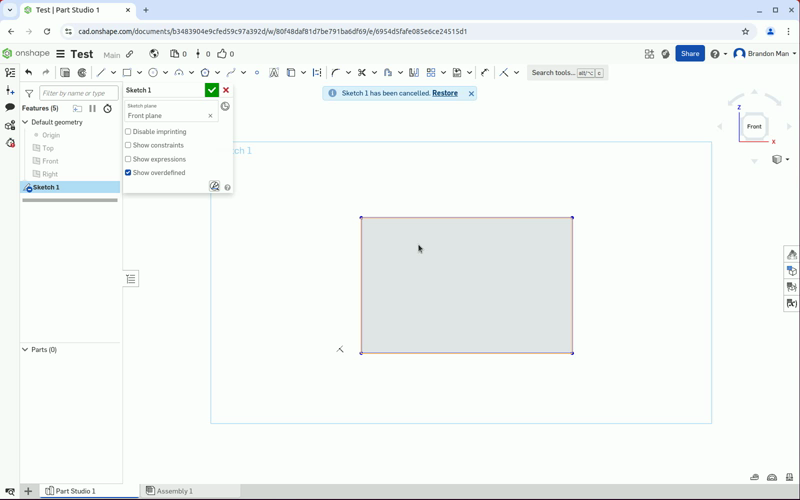
click(418, 244)
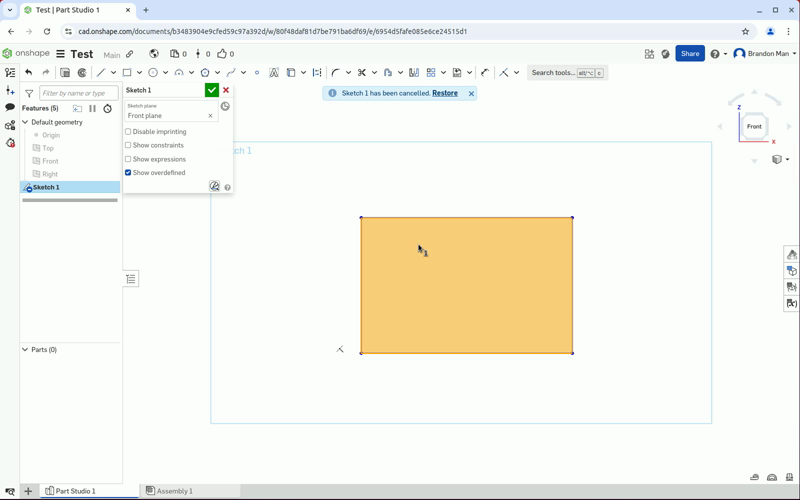
mouse_move(73, 352)
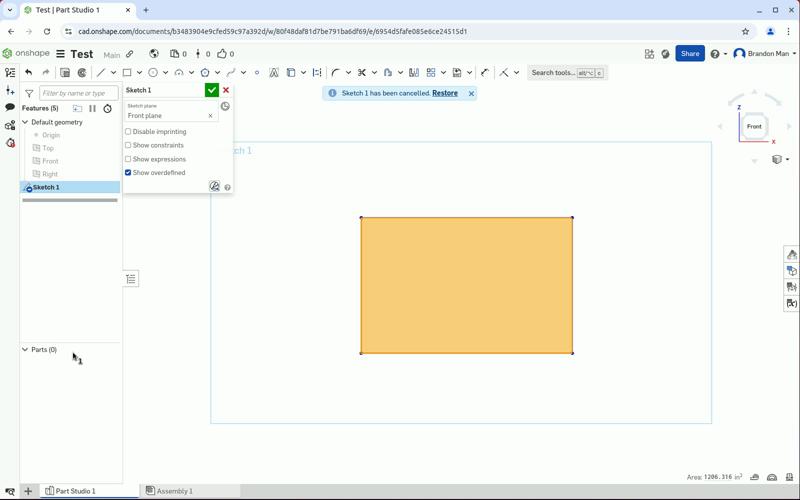
key(shift+y)
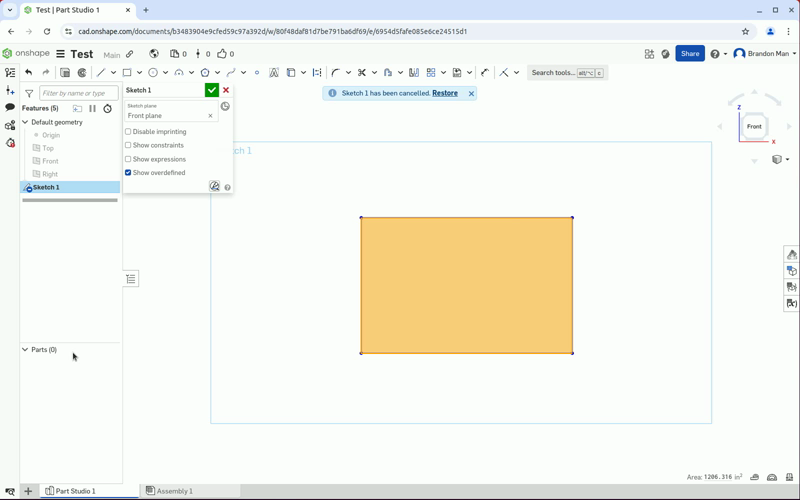
key(shift+e)
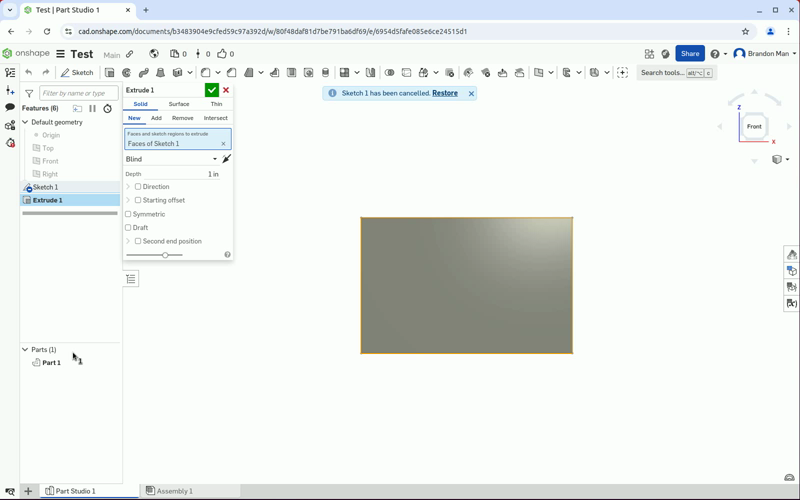
mouse_move(143, 106)
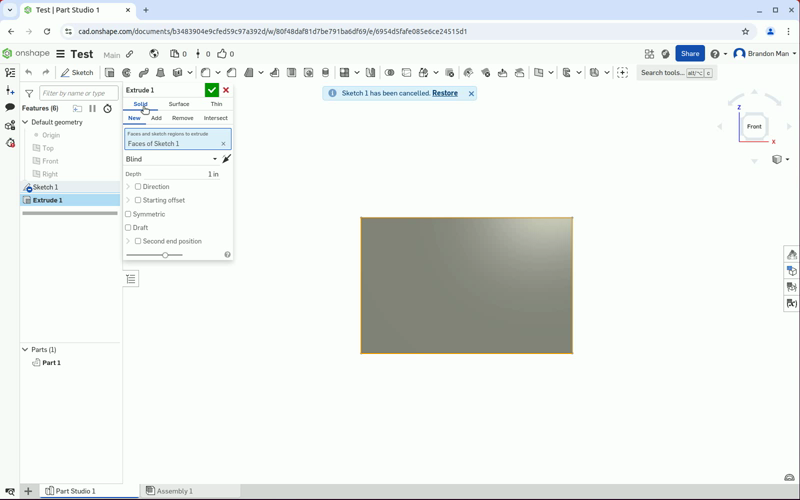
click(143, 106)
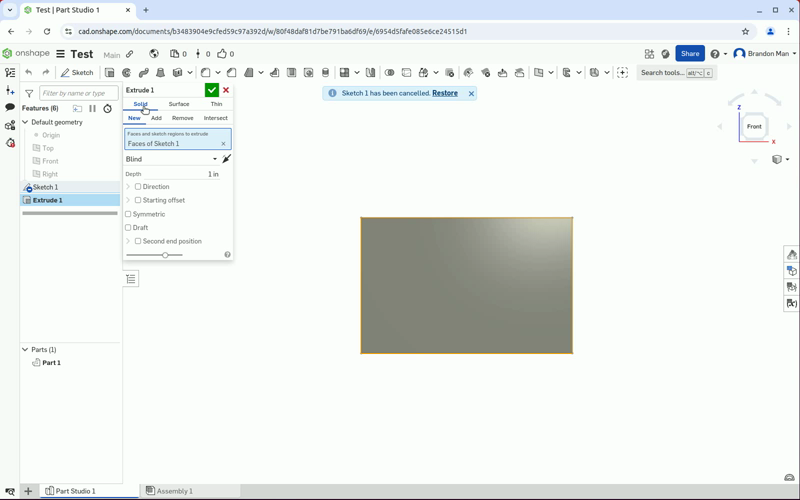
mouse_move(137, 120)
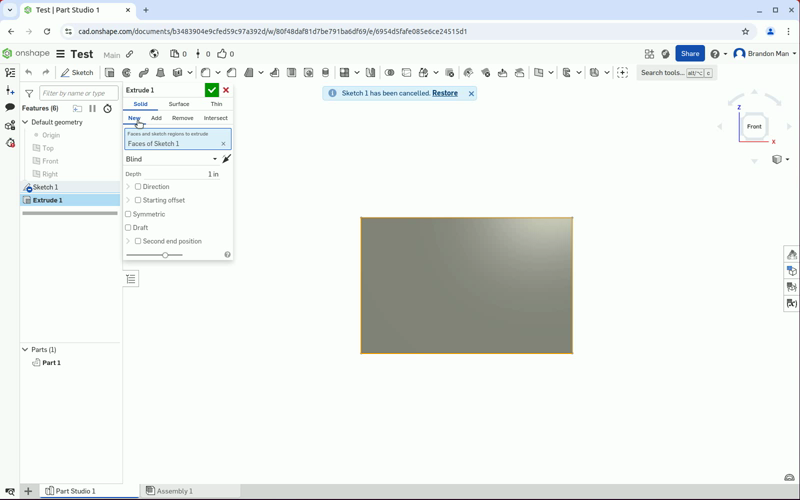
click(137, 120)
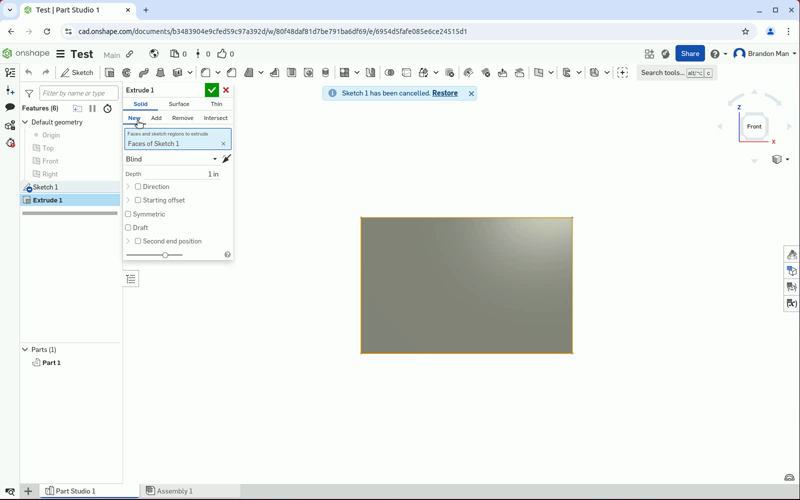
key(tab, 4)
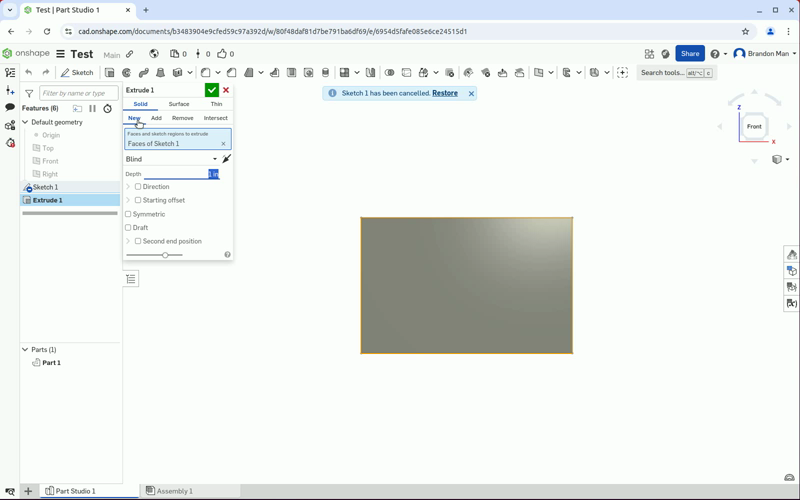
text(-4.814)
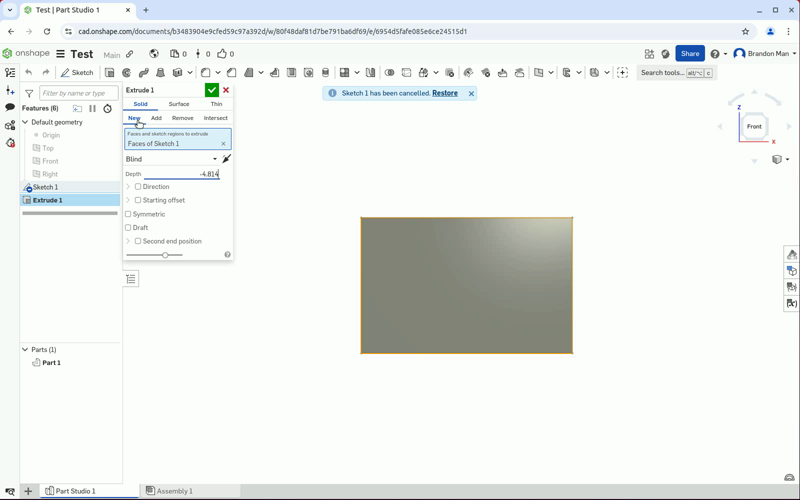
key(enter)
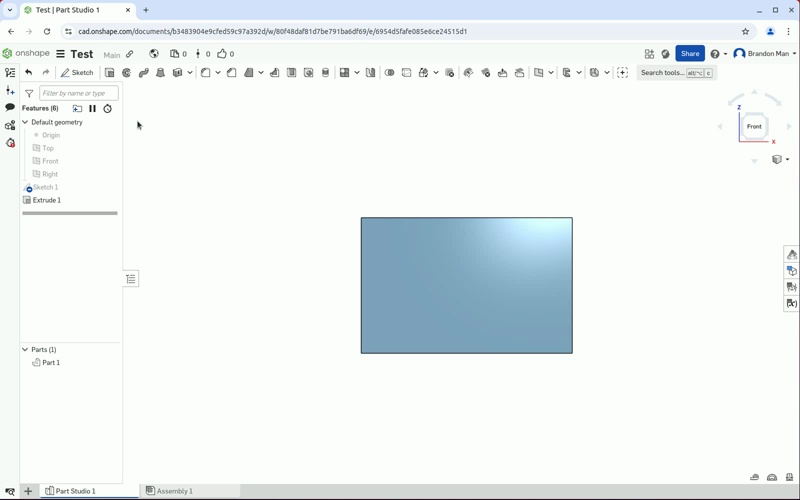
key(shift+h)
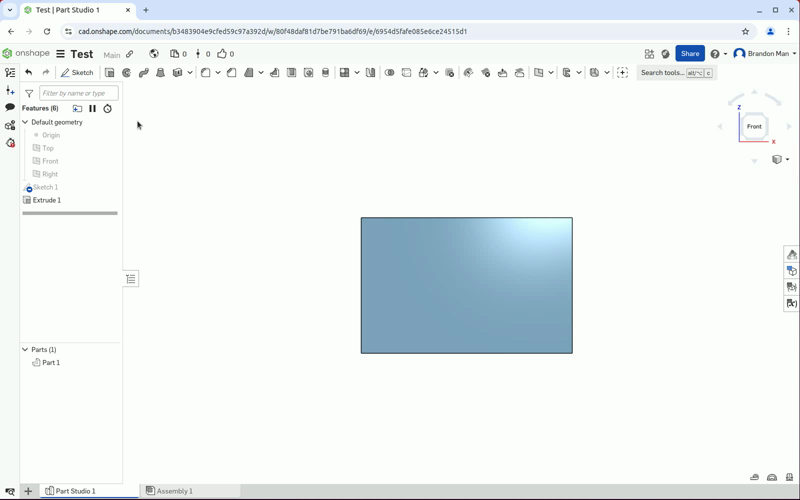
key(shift+h)
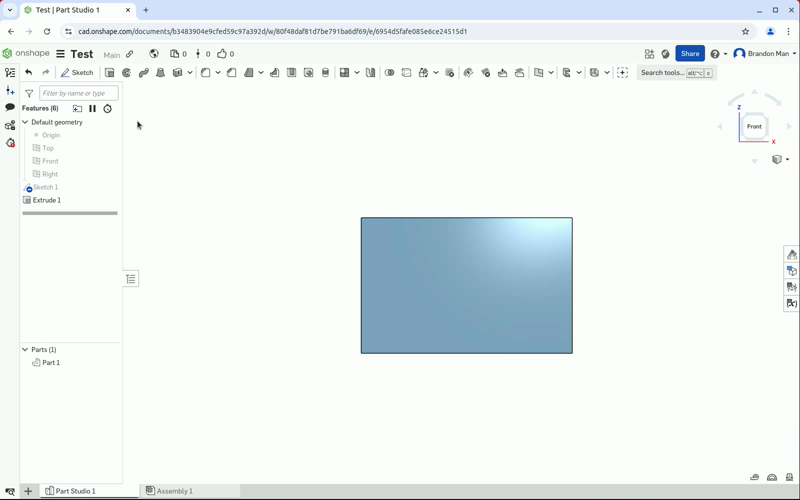
mouse_move(73, 189)
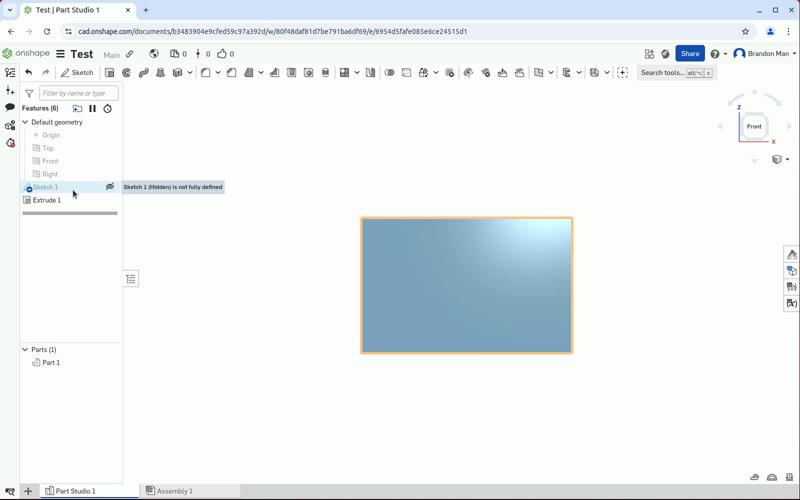
click(73, 189)
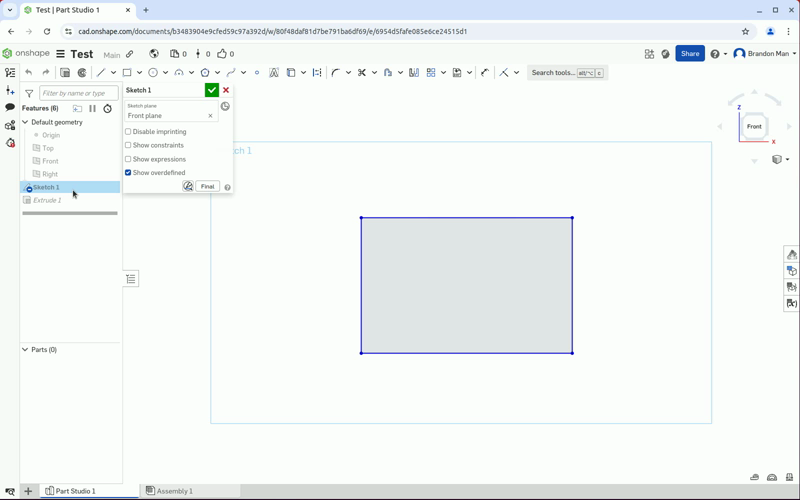
mouse_move(229, 92)
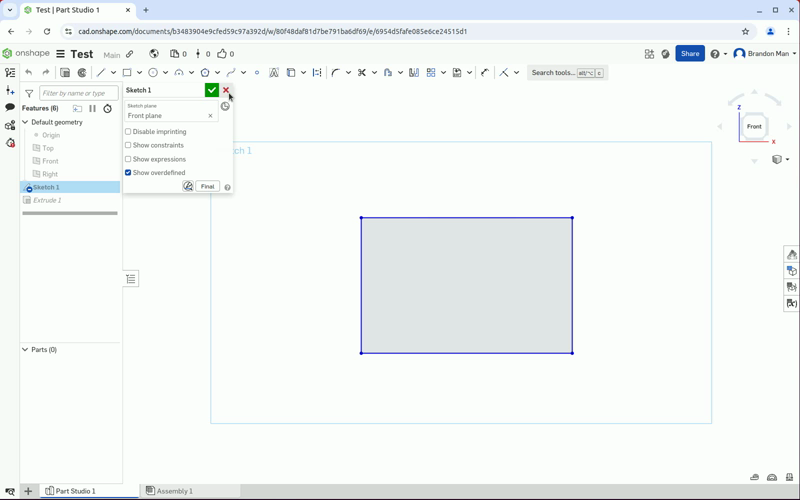
click(229, 92)
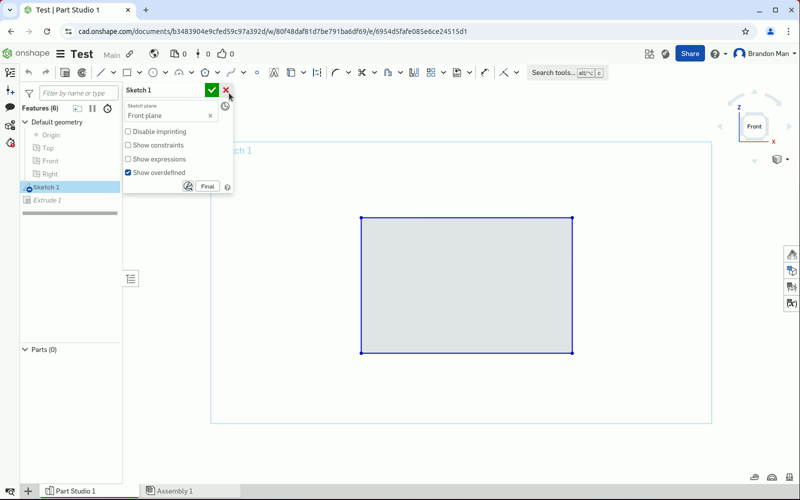
key(shift+s)
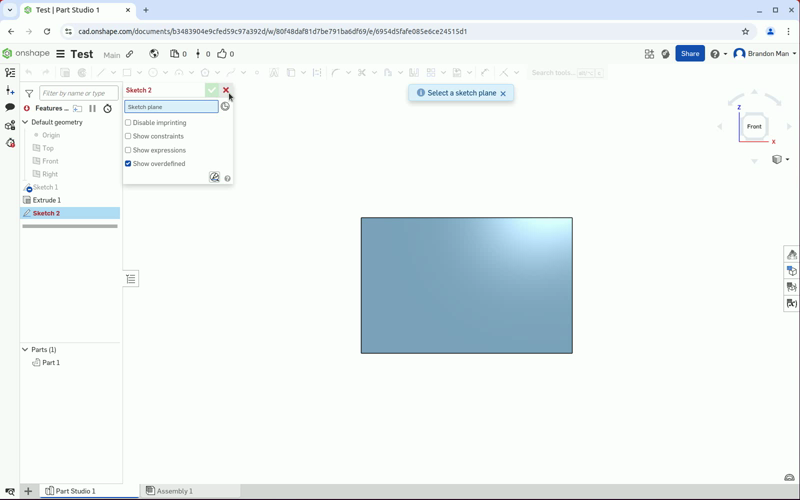
mouse_move(73, 163)
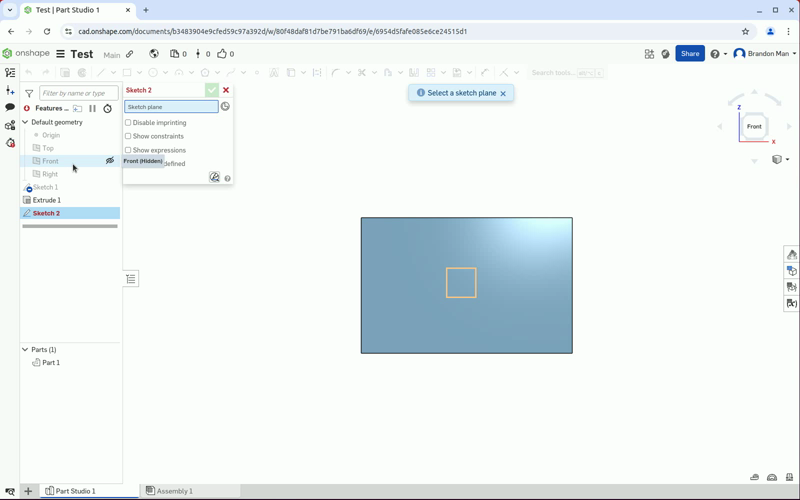
click(73, 163)
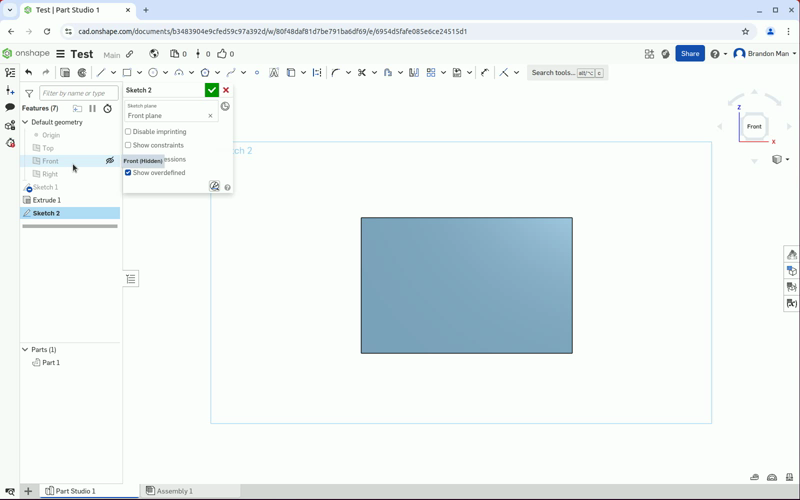
mouse_move(73, 352)
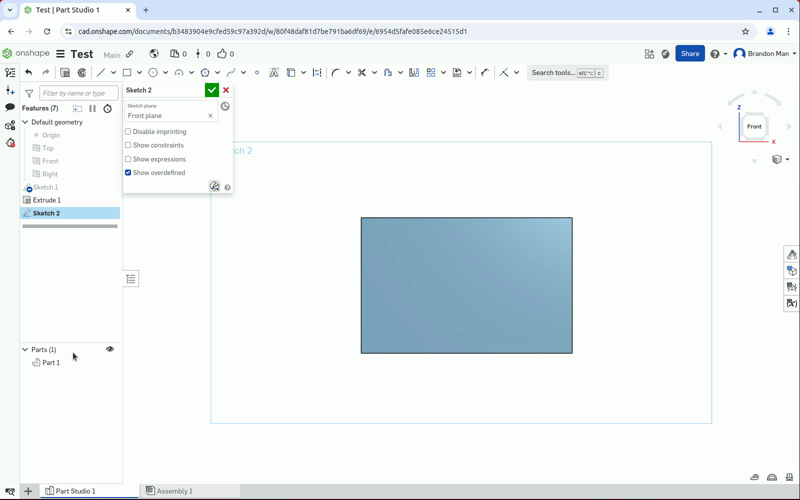
key(y)
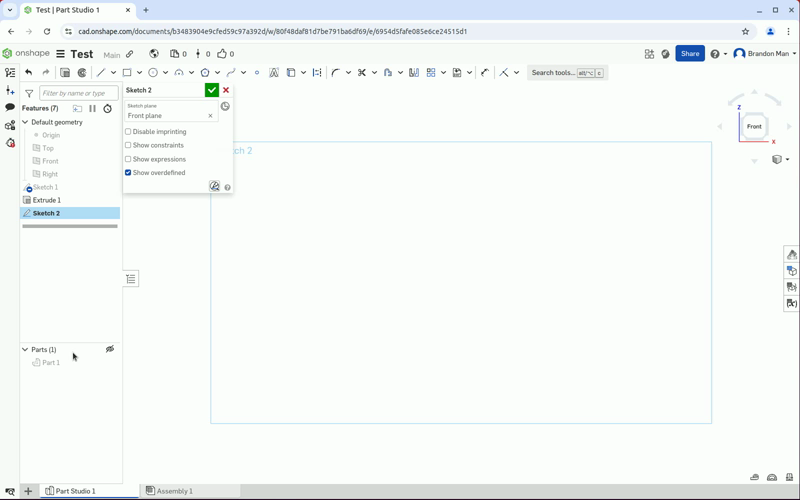
key(c)
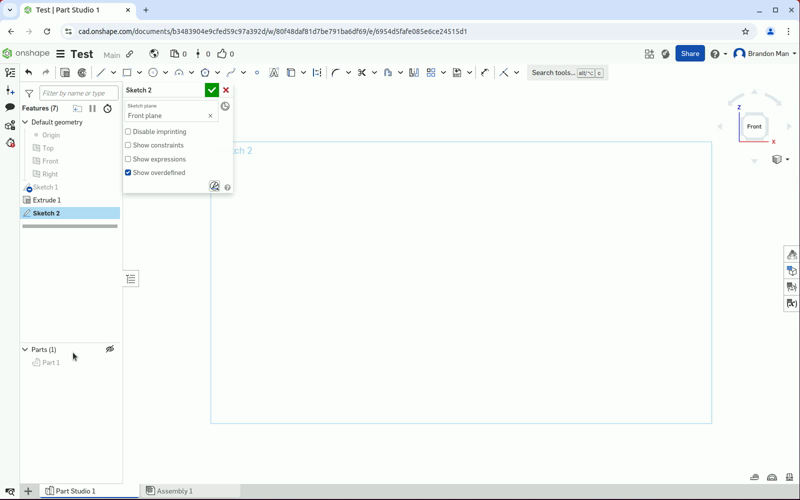
key_down(shift)
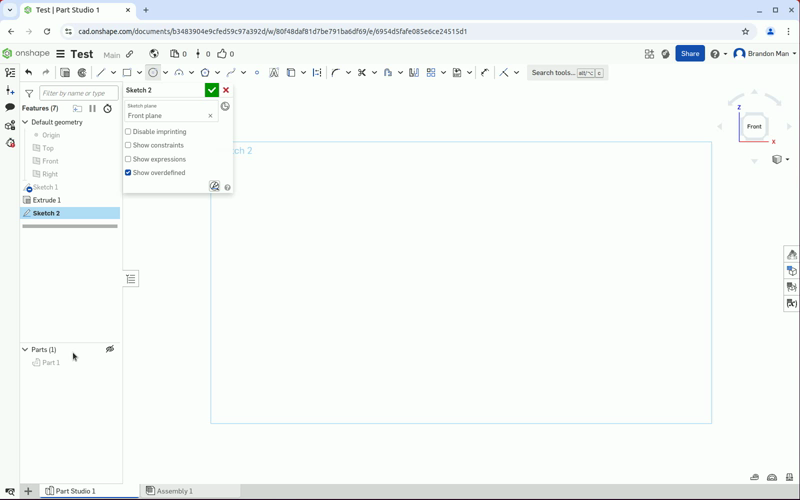
mouse_move(402, 282)
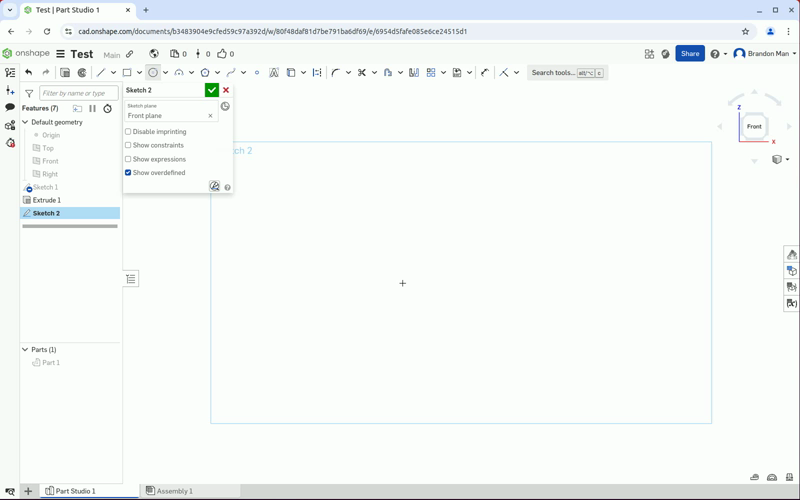
click(402, 282)
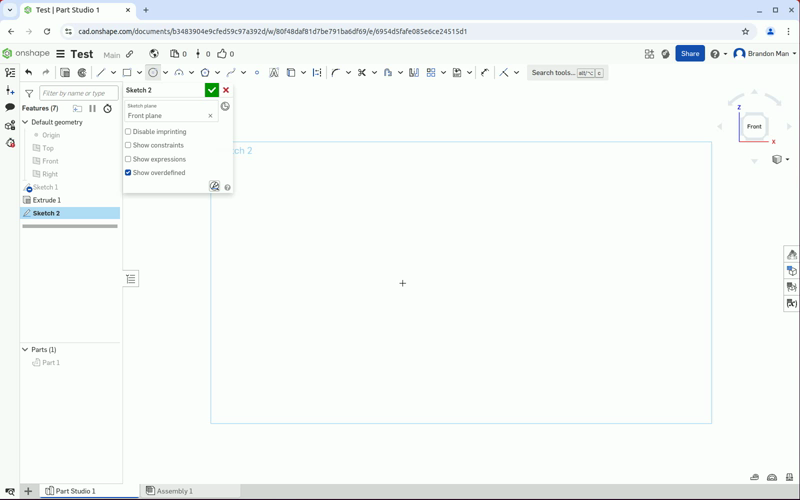
key_up(shift)
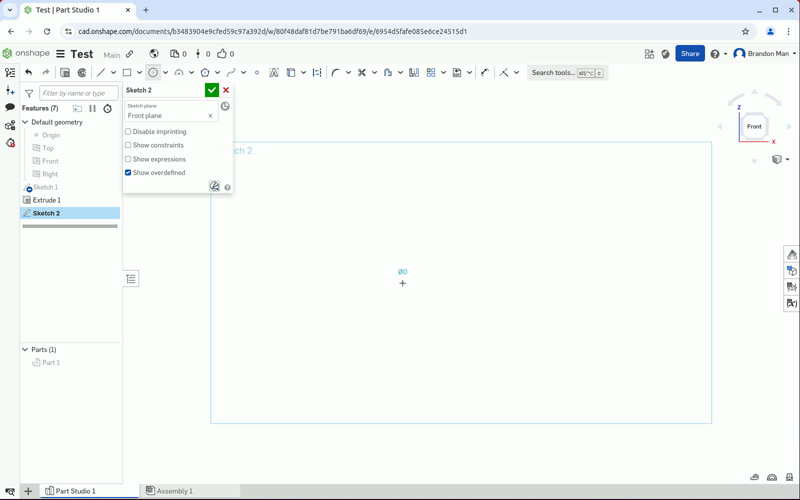
mouse_move(412, 282)
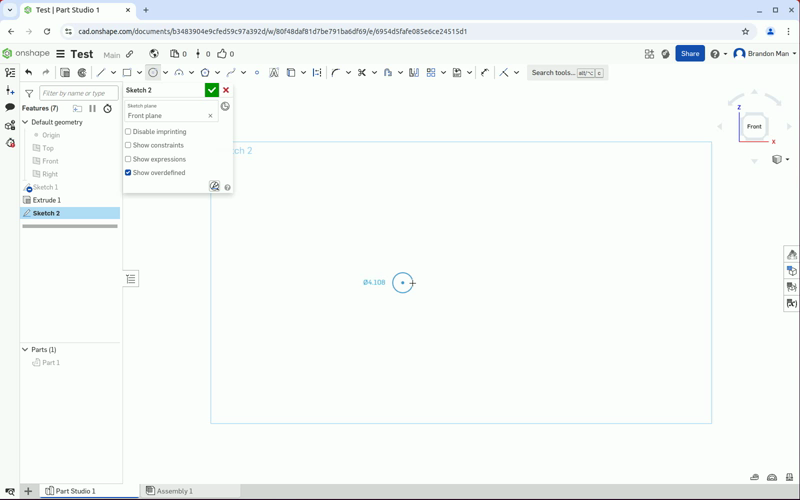
click(412, 282)
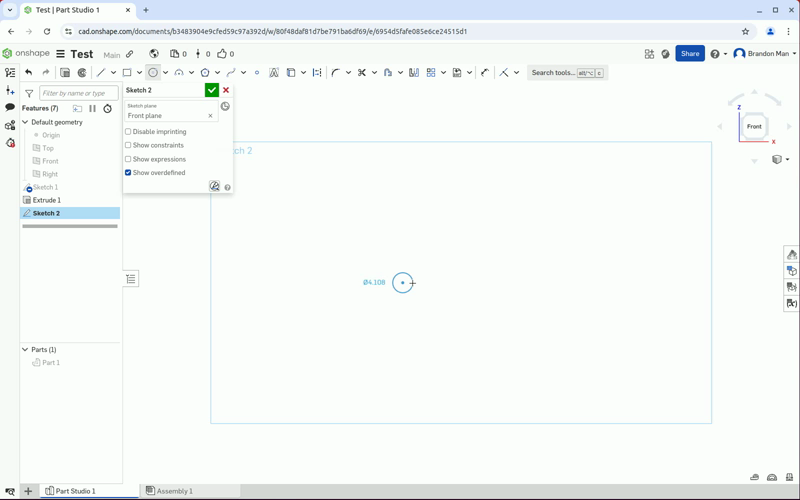
key(esc)
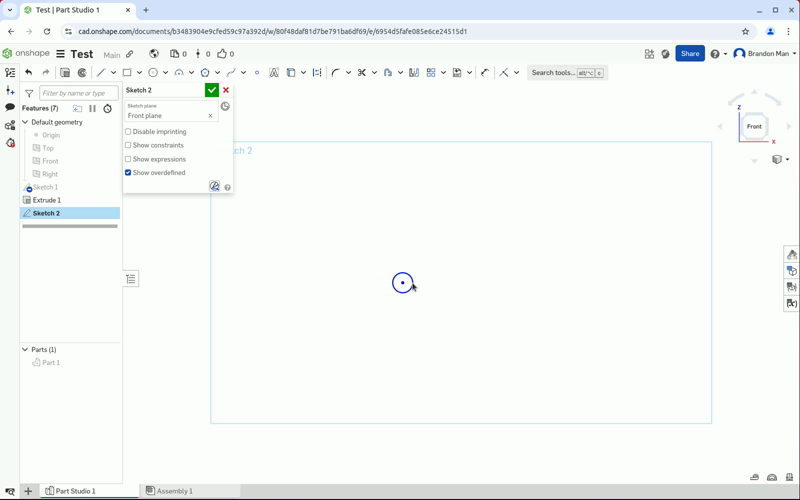
mouse_move(395, 279)
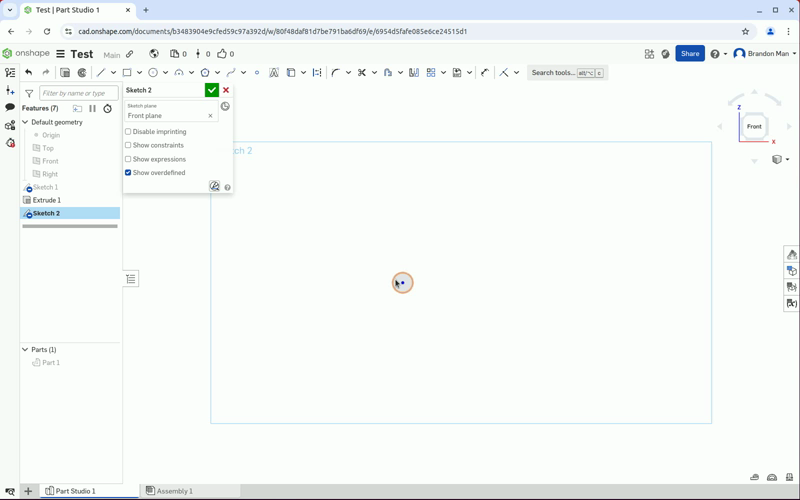
scroll(6)
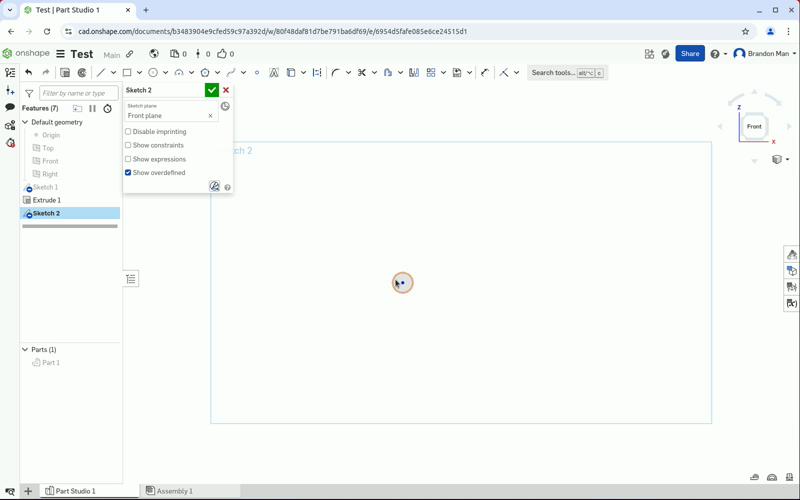
scroll(6)
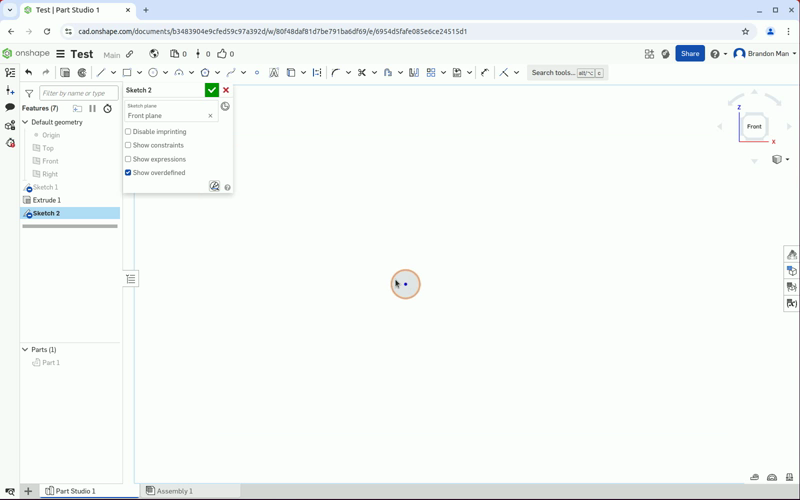
scroll(6)
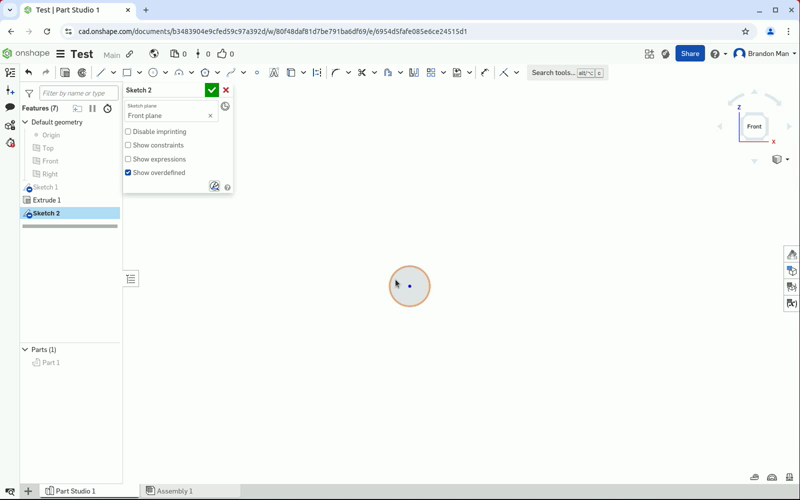
scroll(6)
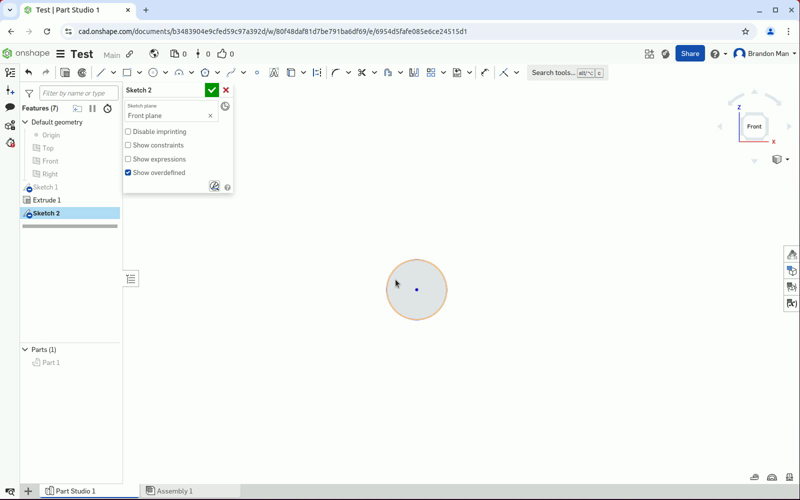
scroll(6)
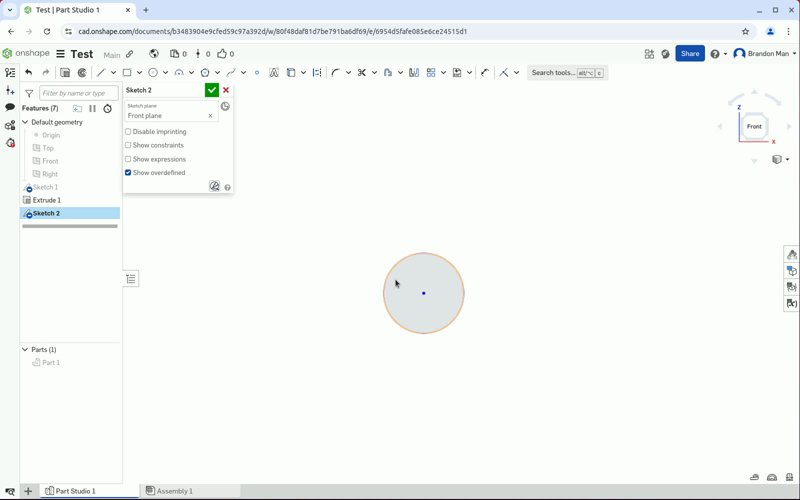
scroll(6)
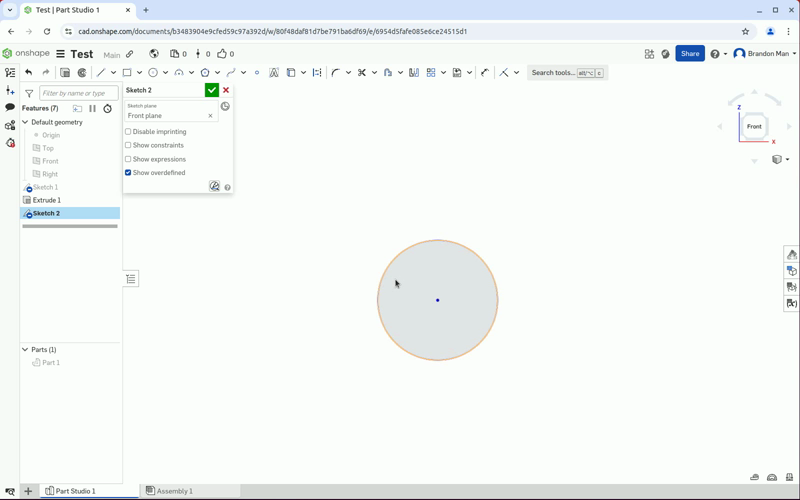
scroll(6)
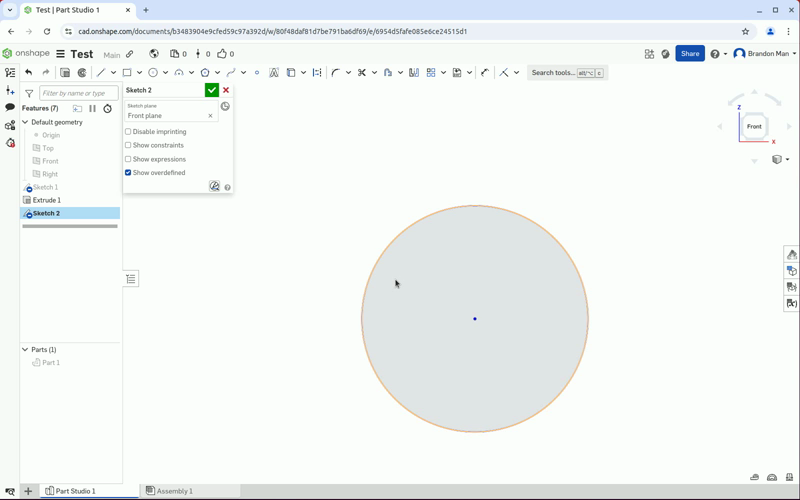
click(395, 279)
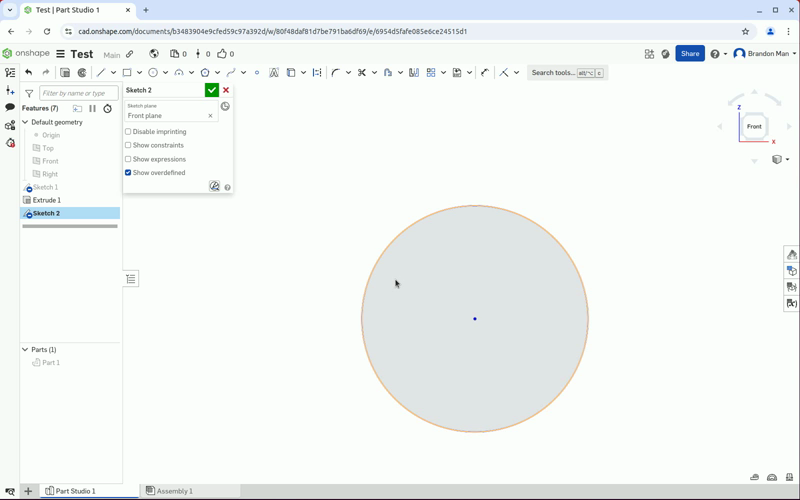
scroll(-6)
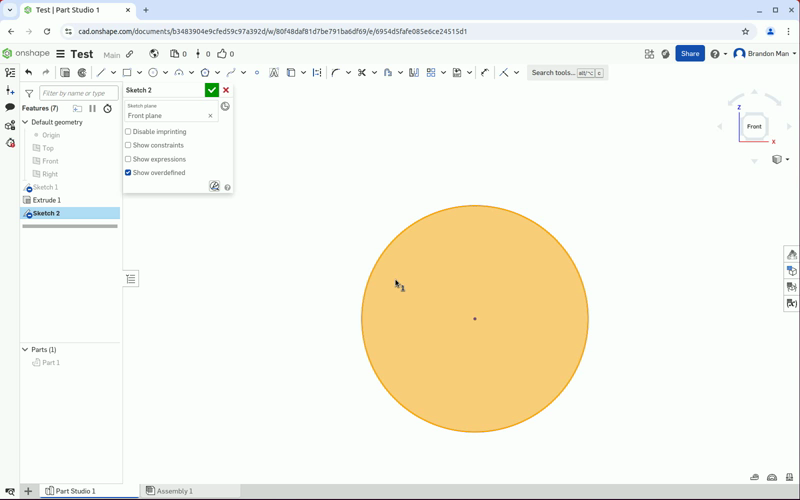
scroll(-6)
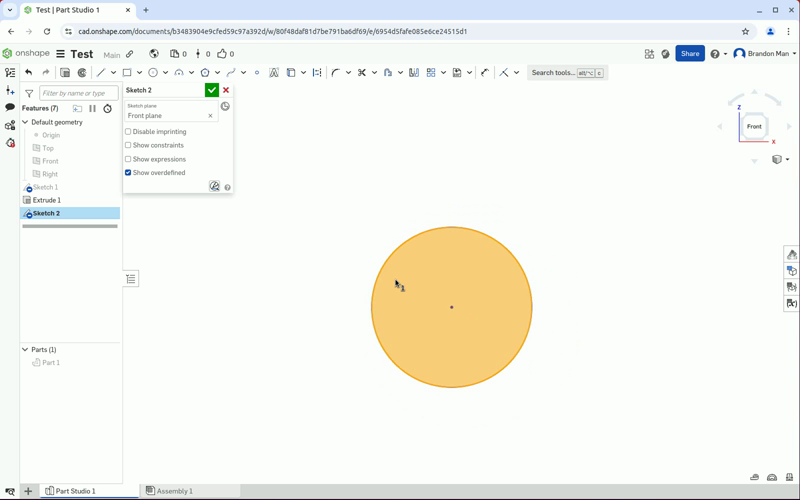
scroll(-6)
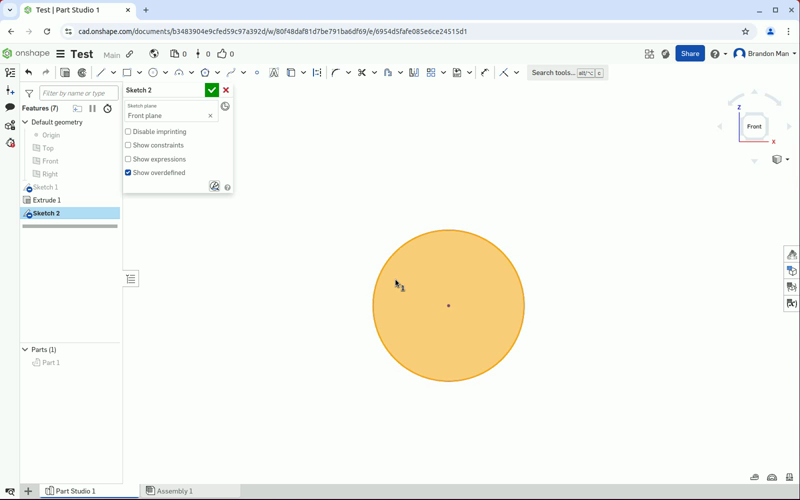
scroll(-6)
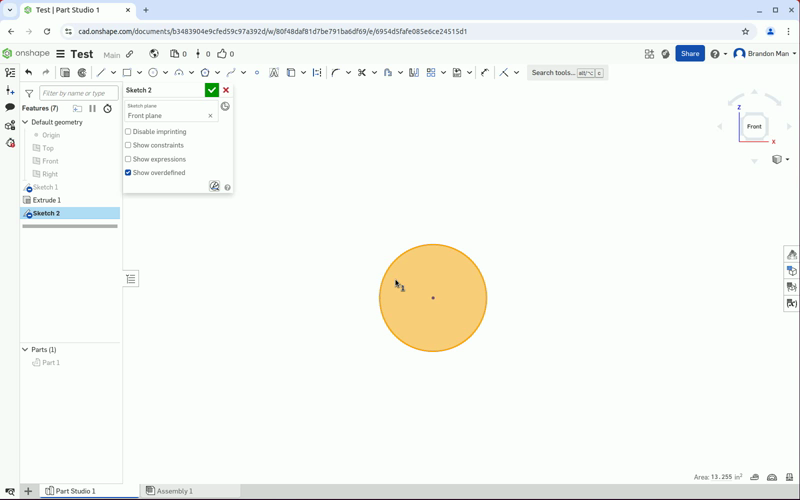
scroll(-6)
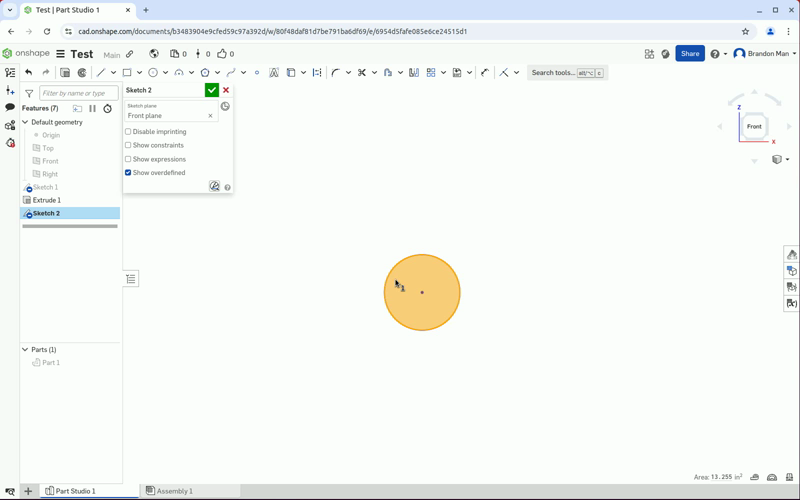
scroll(-6)
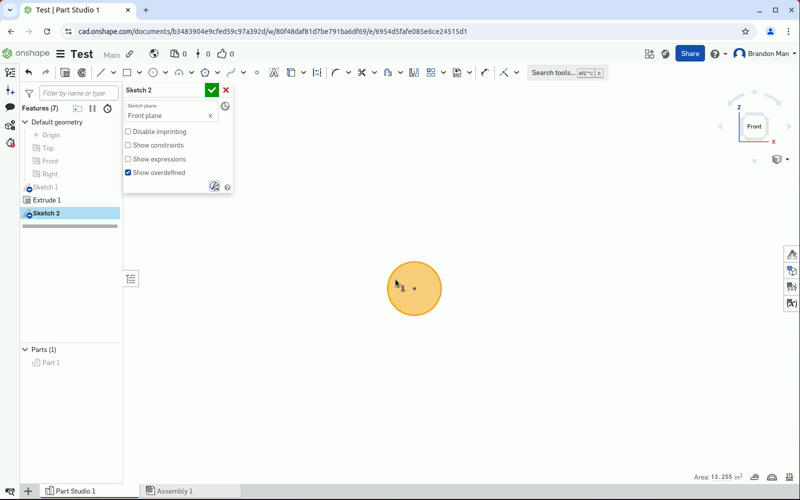
scroll(-6)
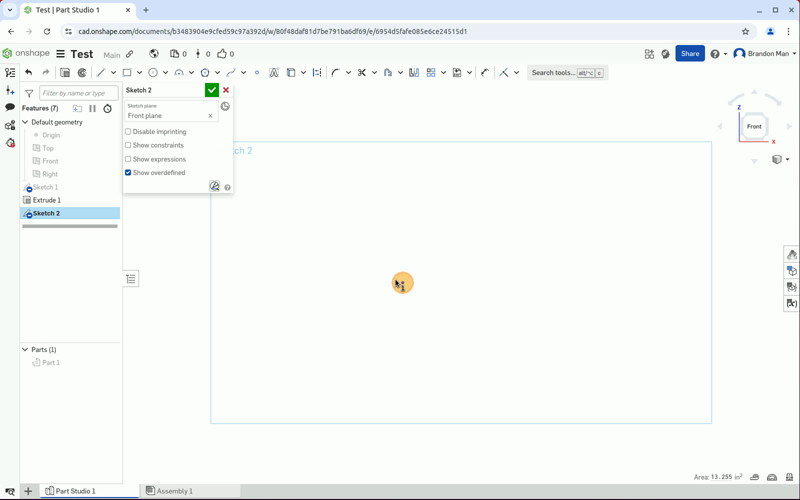
mouse_move(73, 352)
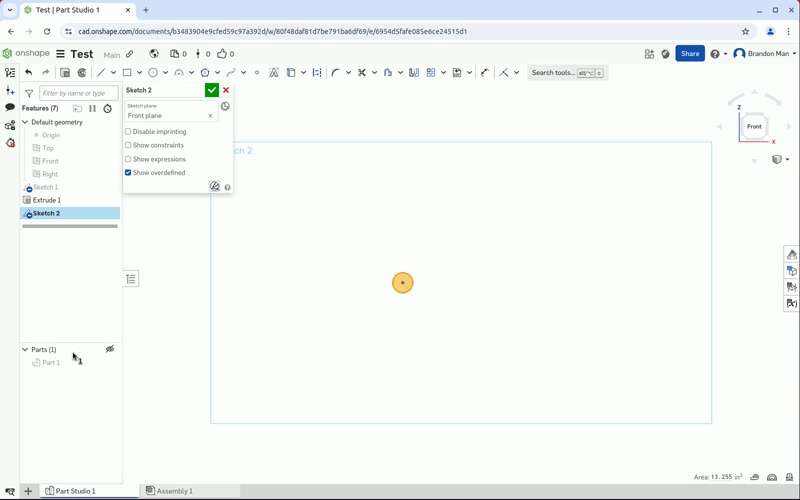
key(shift+y)
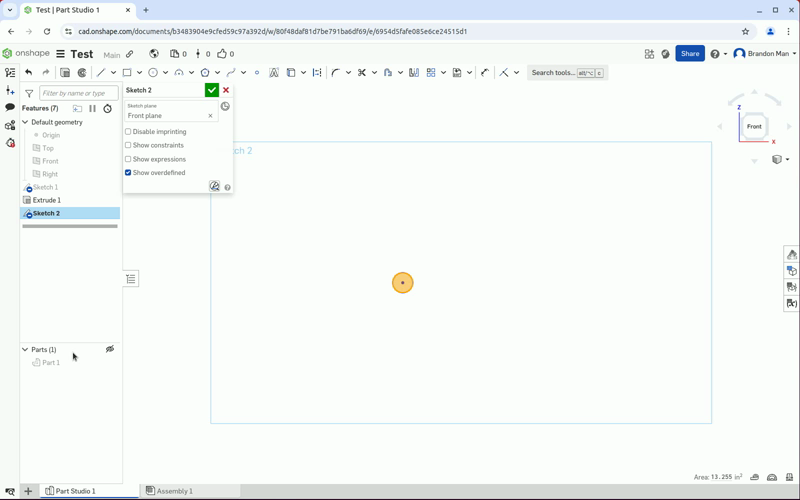
key(shift+e)
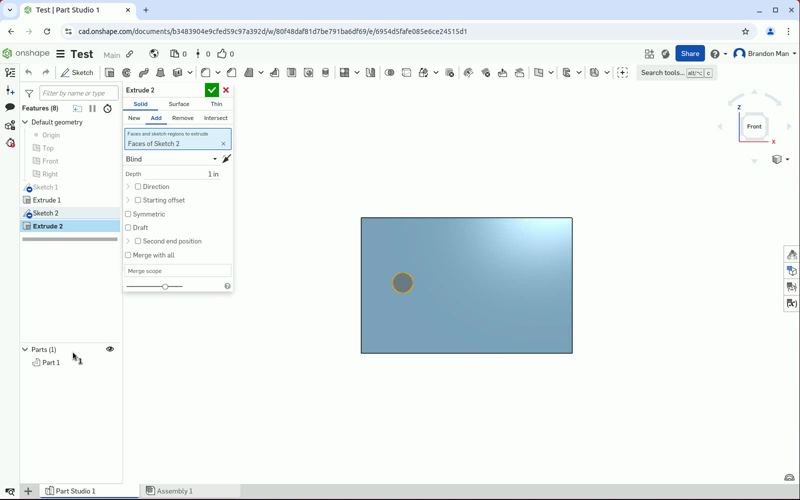
mouse_move(143, 106)
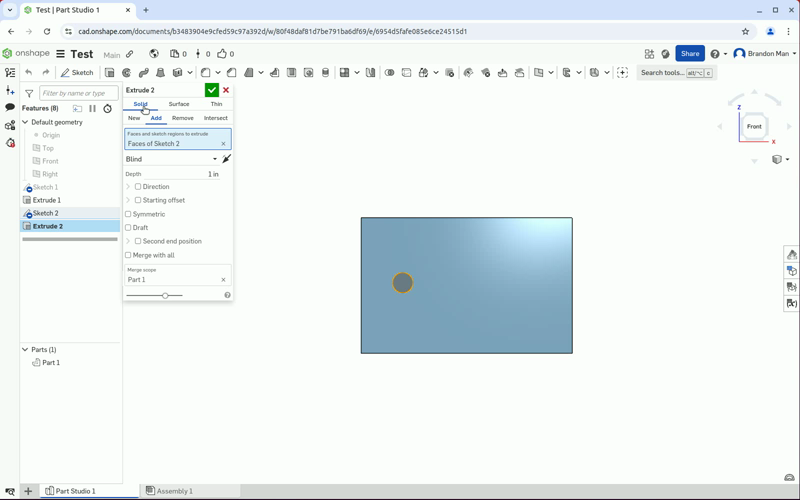
click(143, 106)
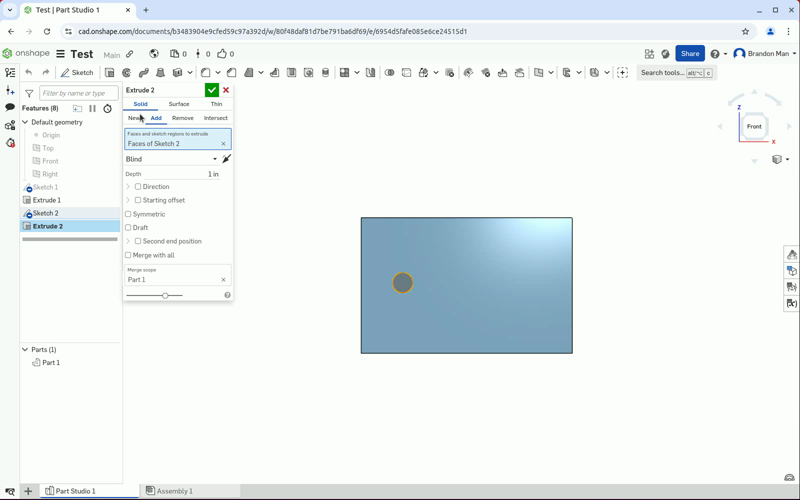
mouse_move(137, 120)
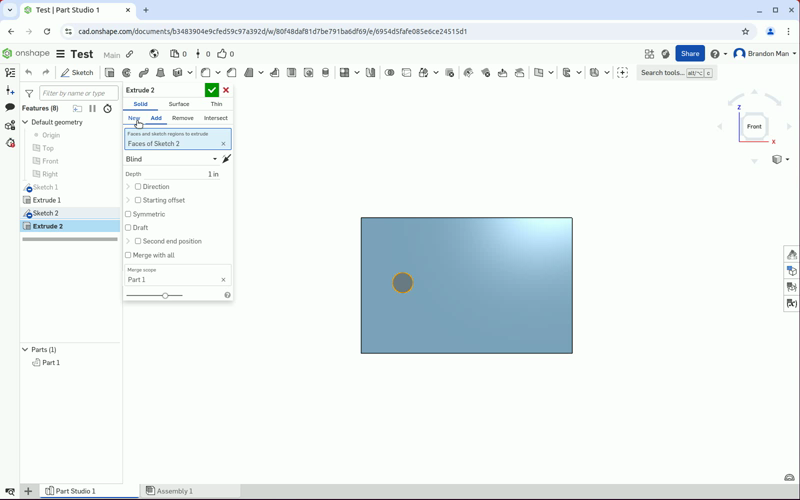
click(137, 120)
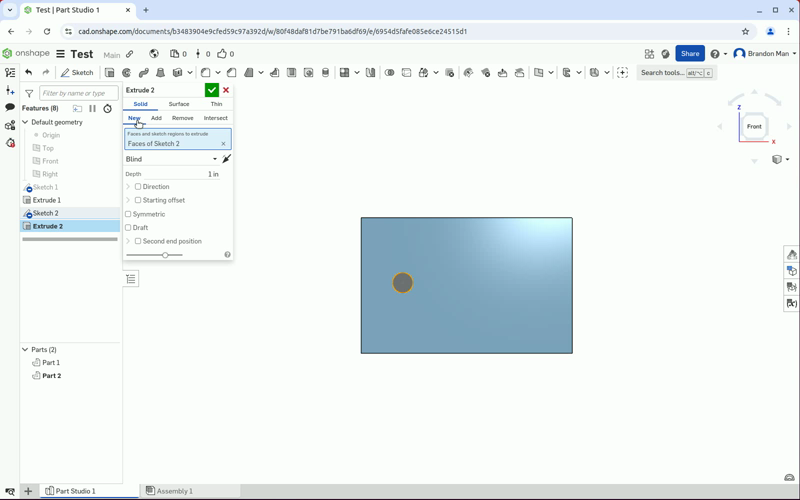
key(tab, 4)
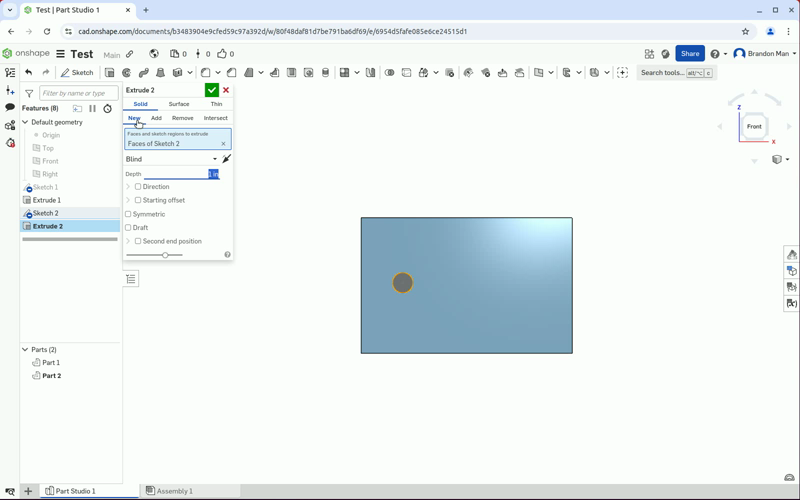
text(2.407)
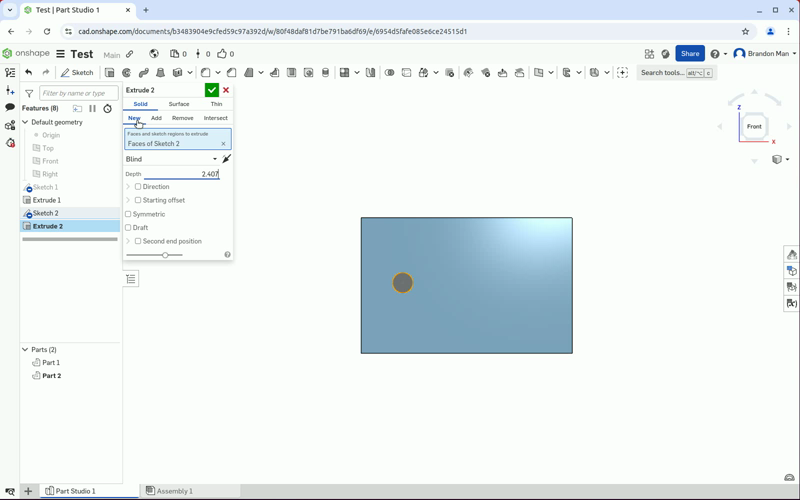
key(enter)
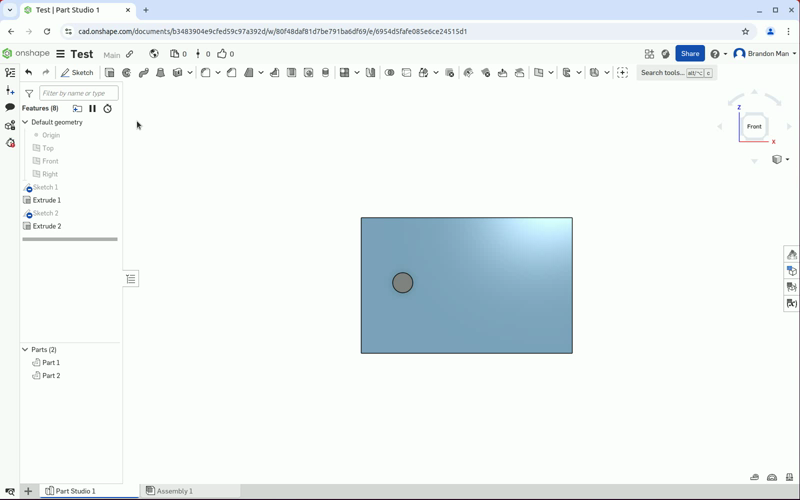
key(shift+h)
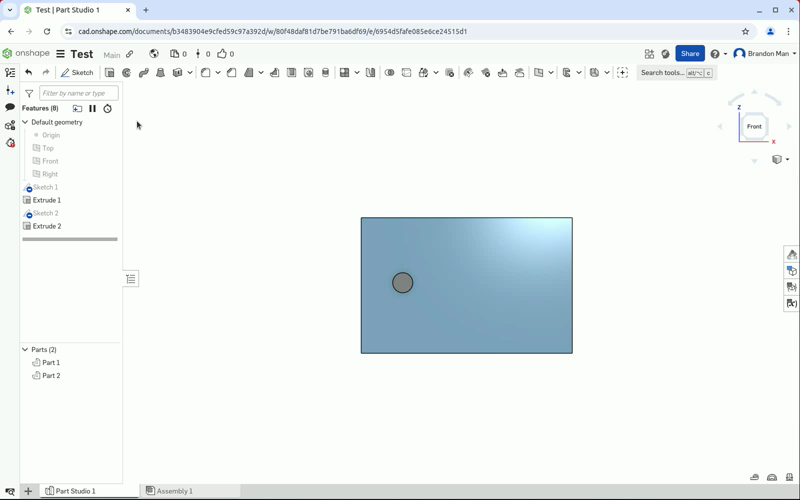
key(shift+h)
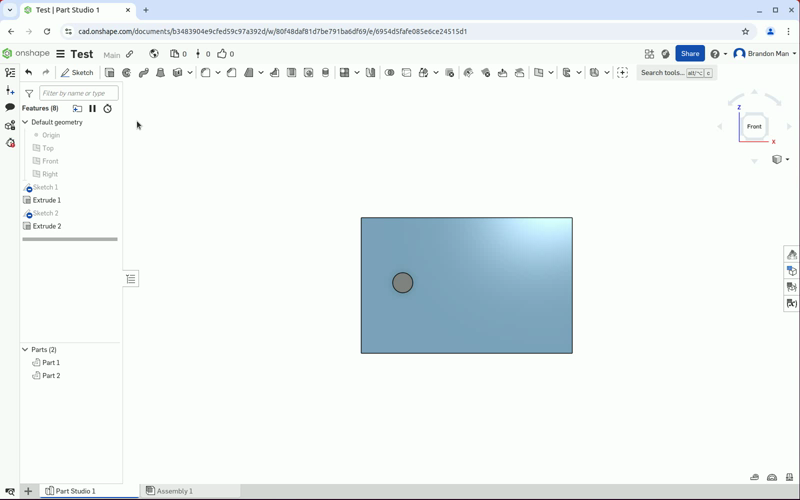
mouse_move(73, 189)
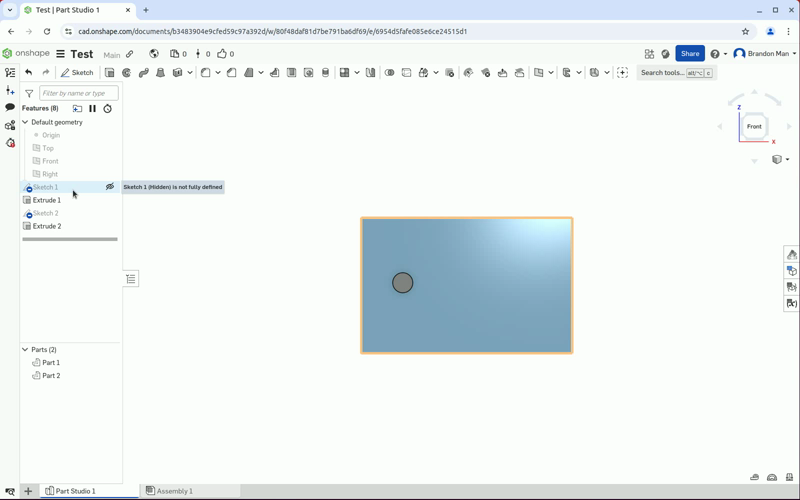
click(73, 189)
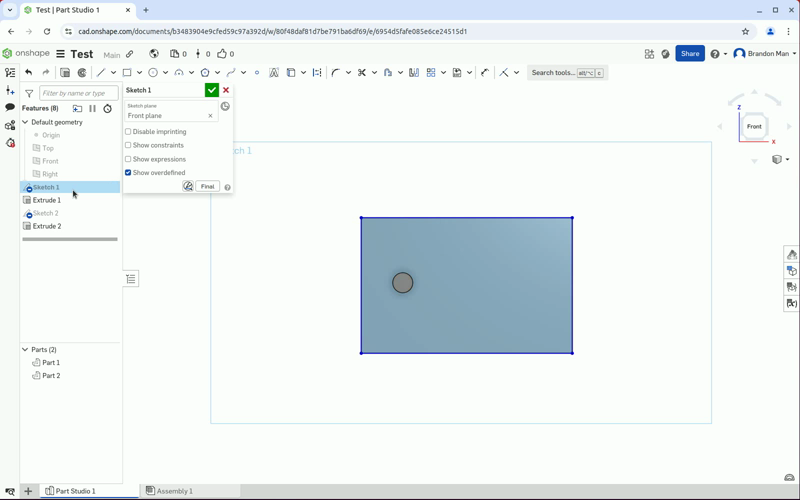
mouse_move(229, 92)
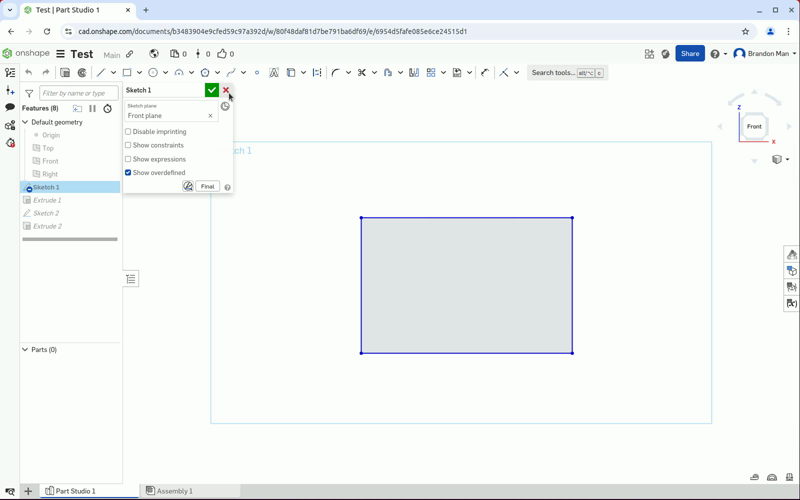
click(229, 92)
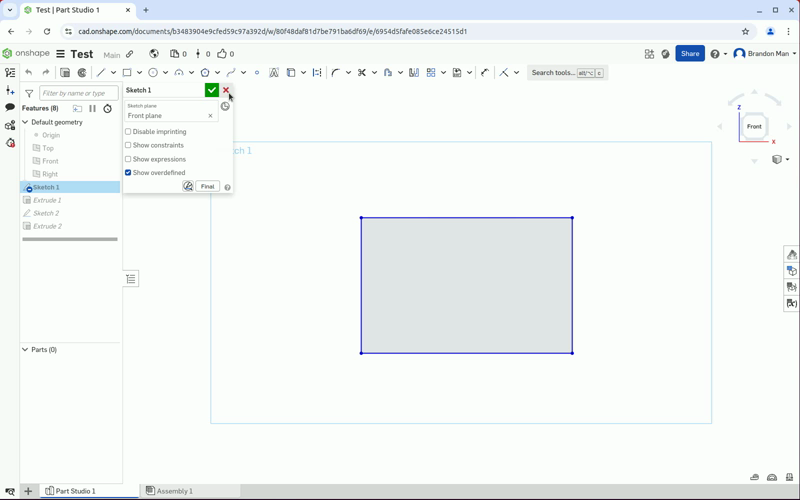
key(shift+s)
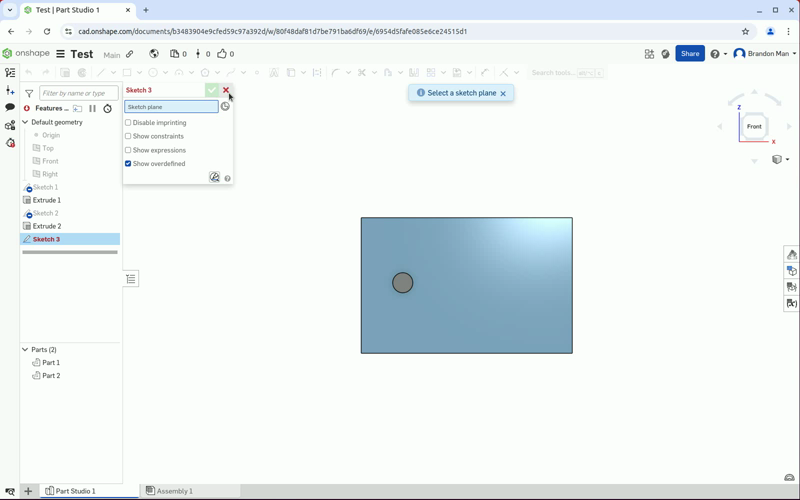
mouse_move(73, 163)
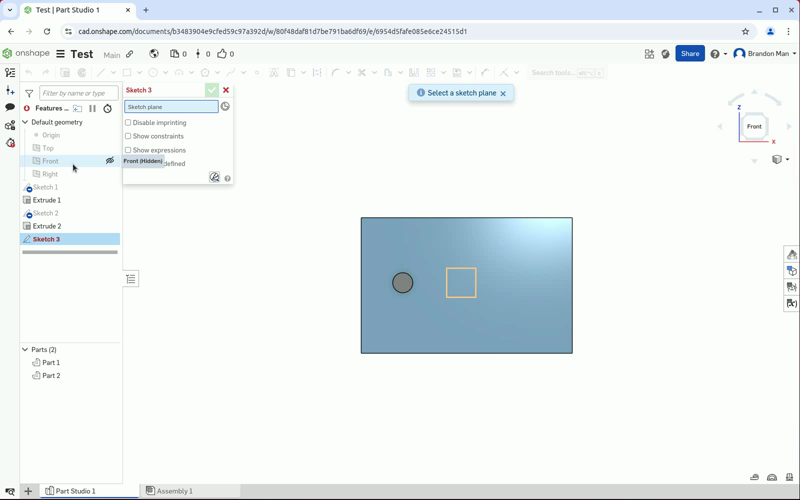
click(73, 163)
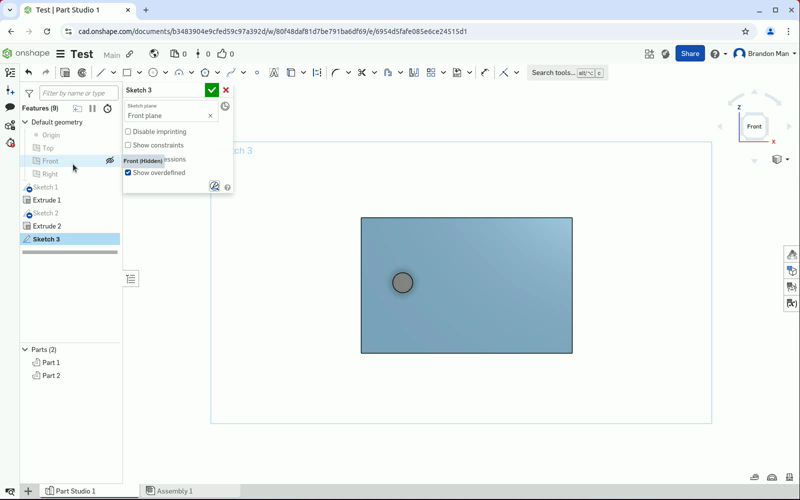
mouse_move(73, 352)
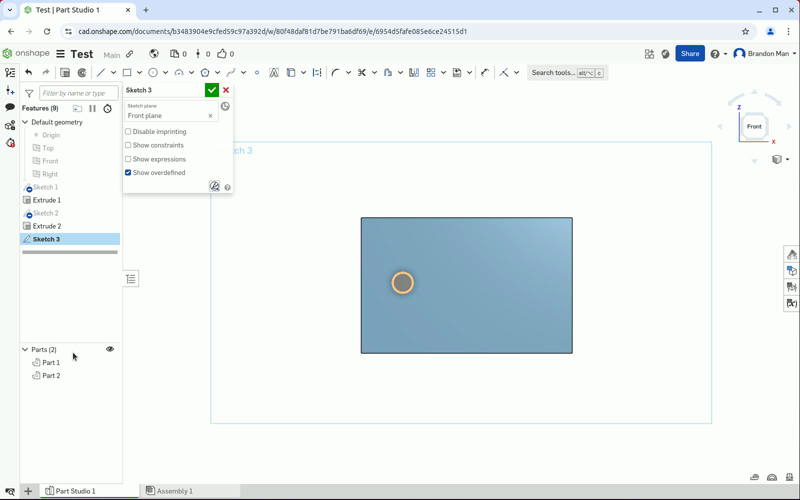
key(y)
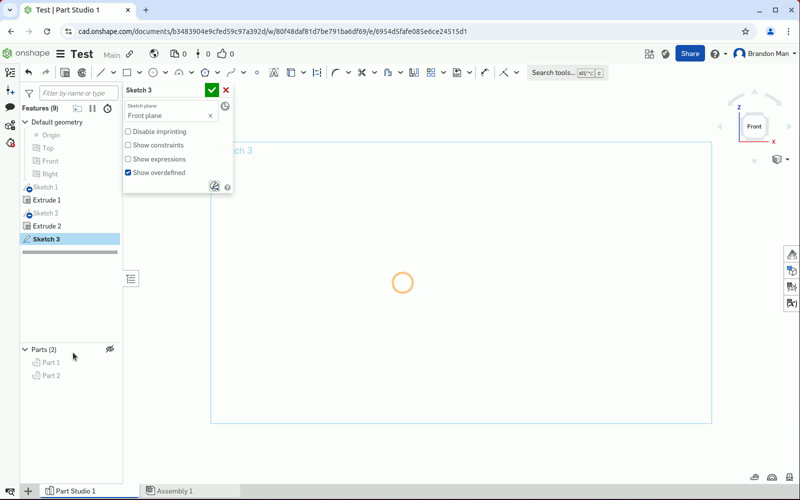
key(c)
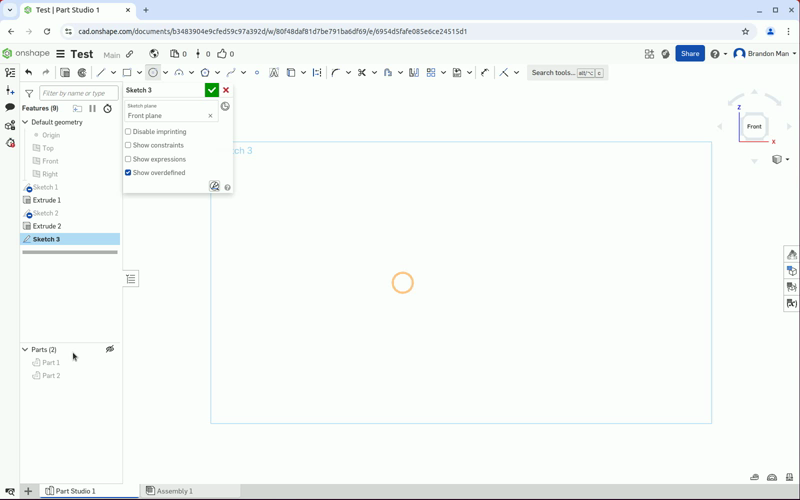
key_down(shift)
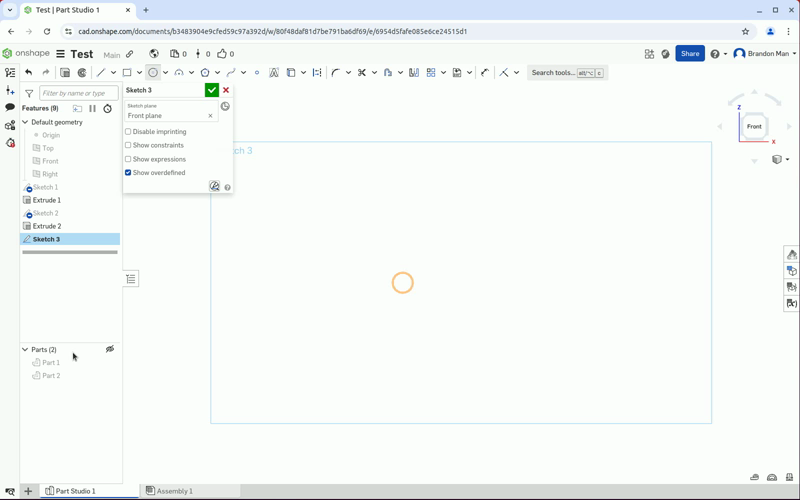
mouse_move(519, 282)
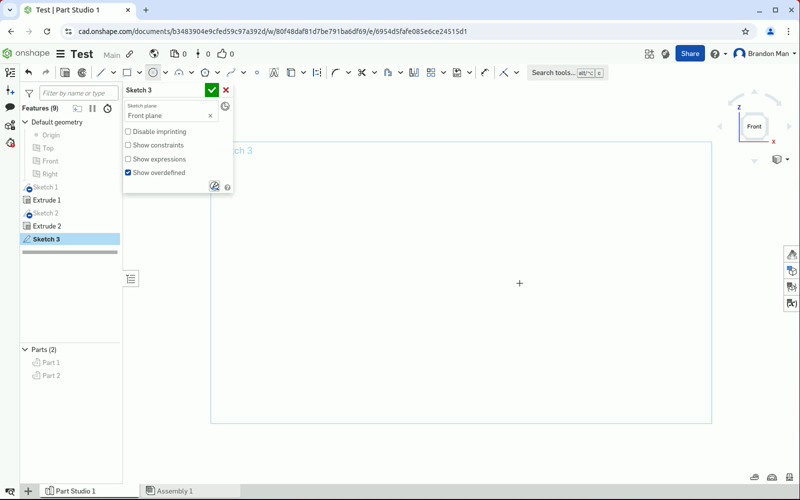
click(519, 282)
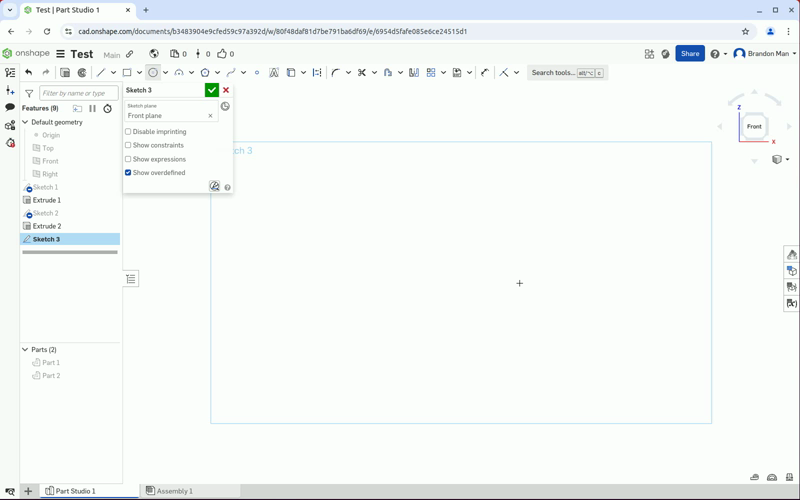
key_up(shift)
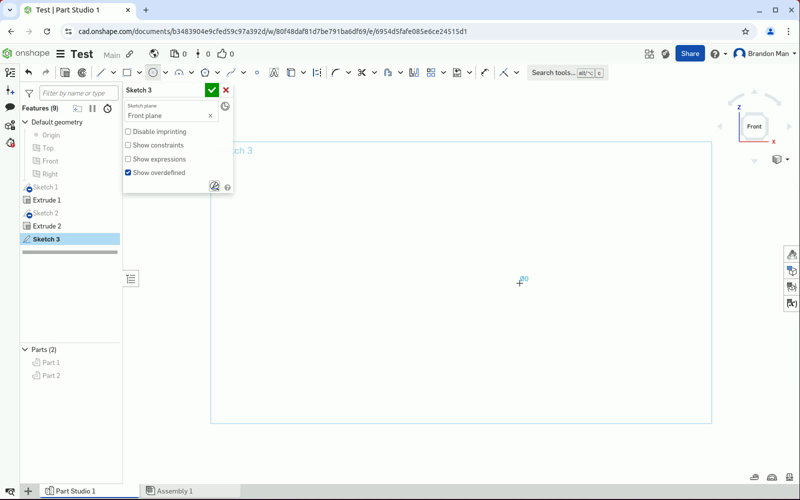
mouse_move(529, 282)
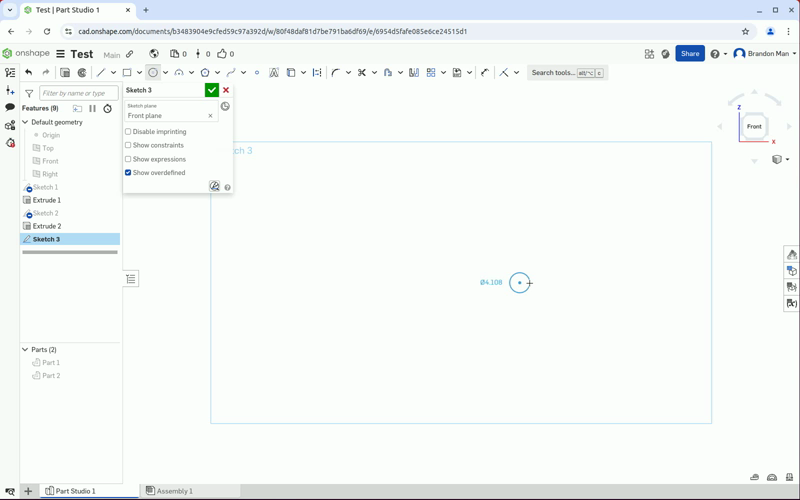
click(529, 282)
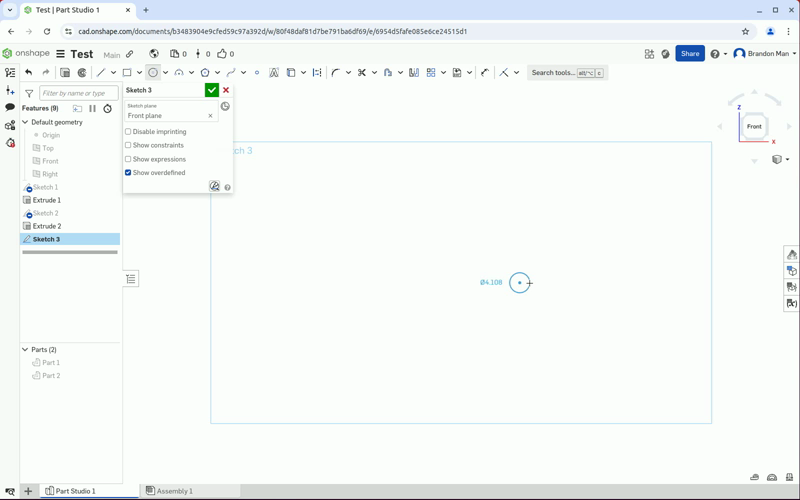
key(esc)
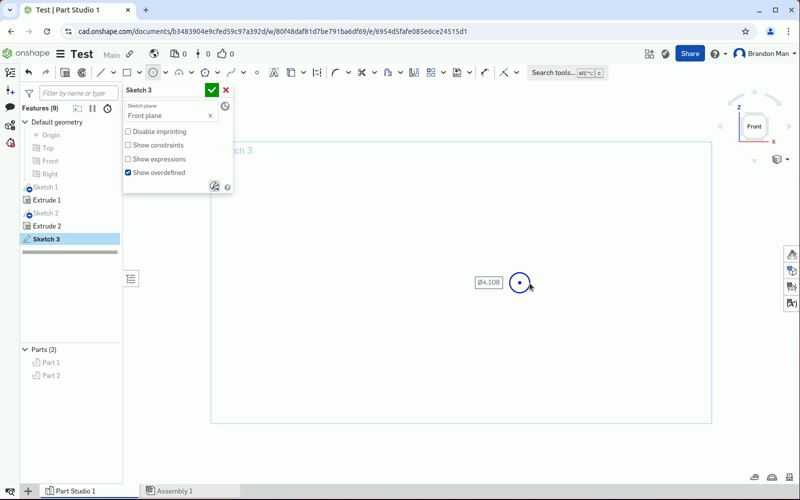
mouse_move(512, 282)
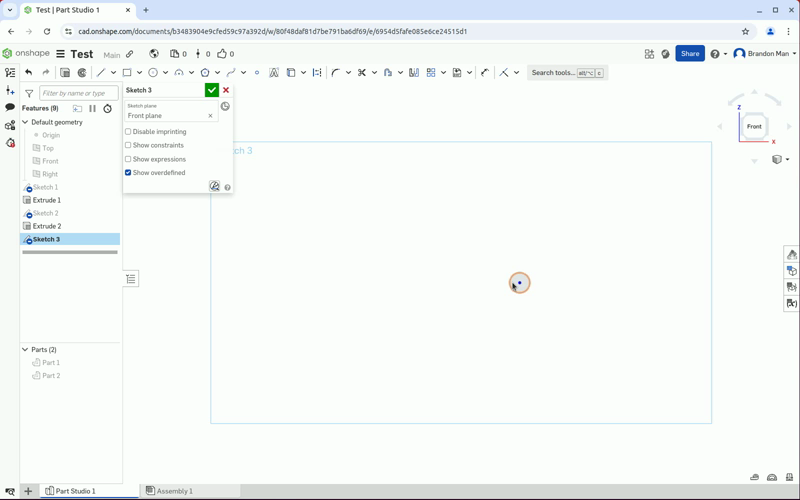
scroll(6)
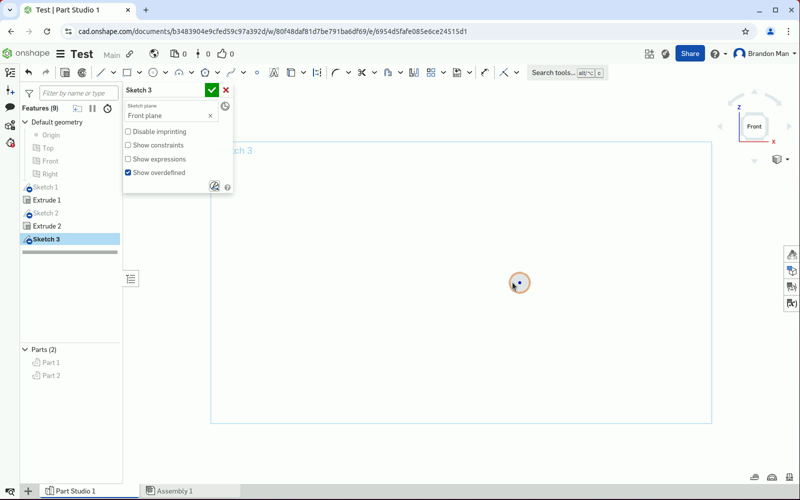
scroll(6)
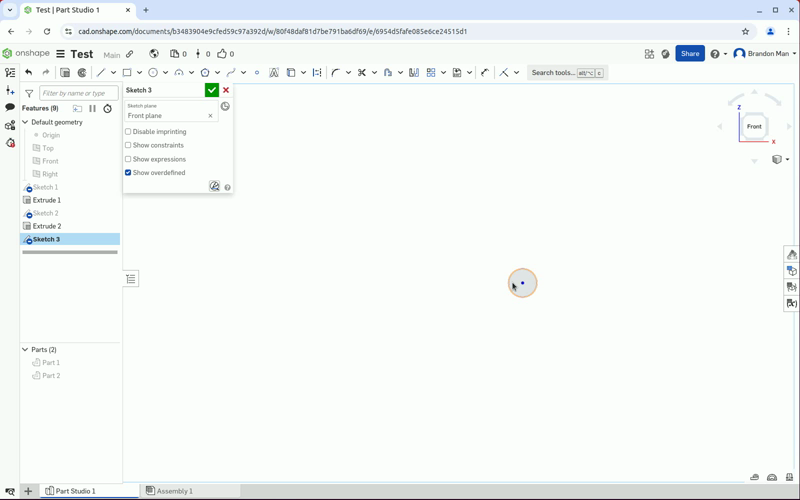
scroll(6)
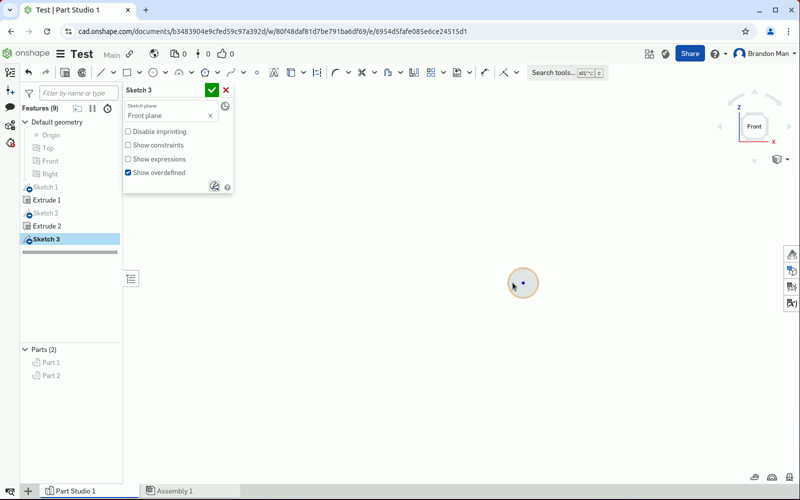
scroll(6)
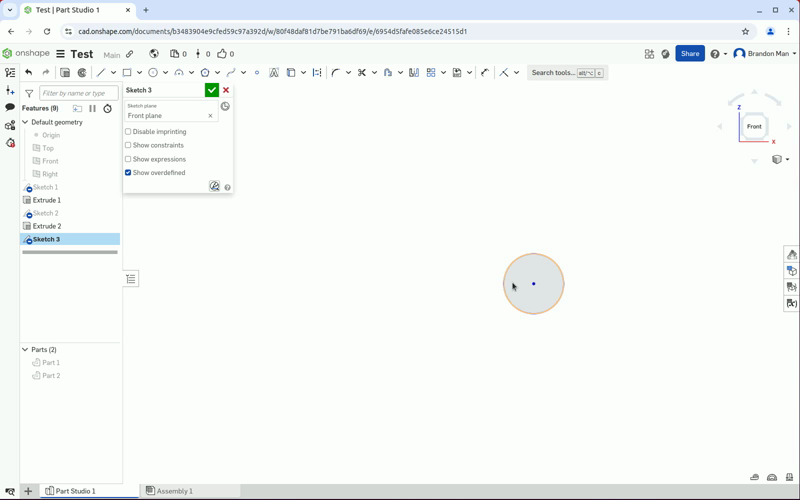
scroll(6)
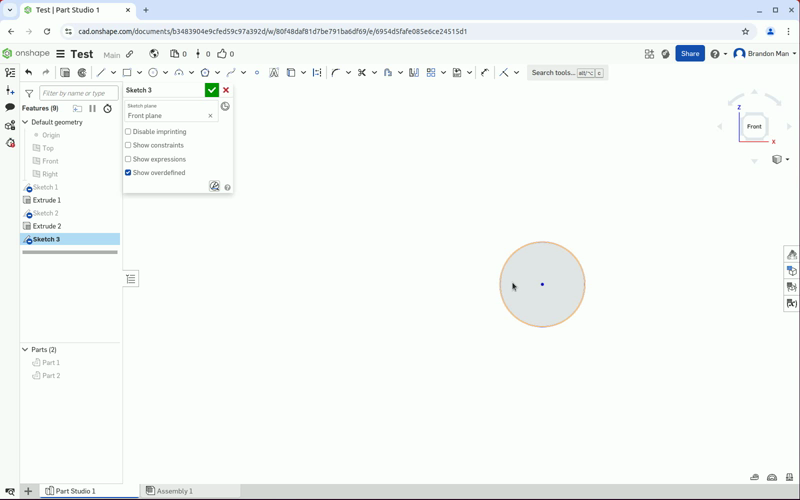
scroll(6)
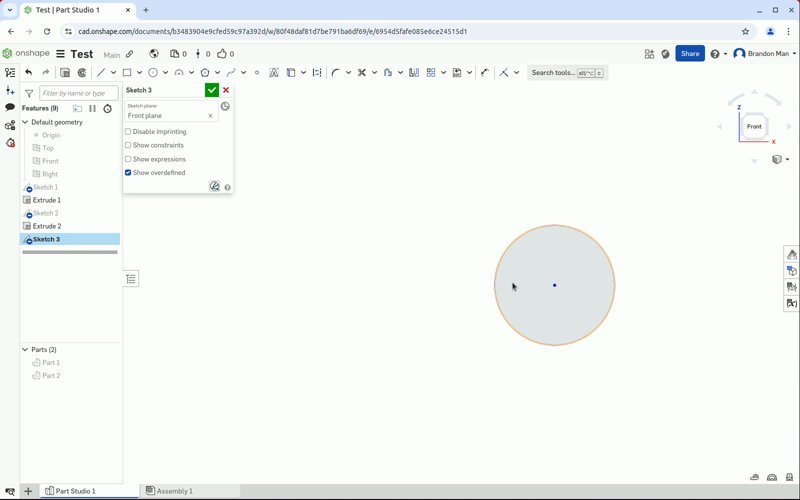
scroll(6)
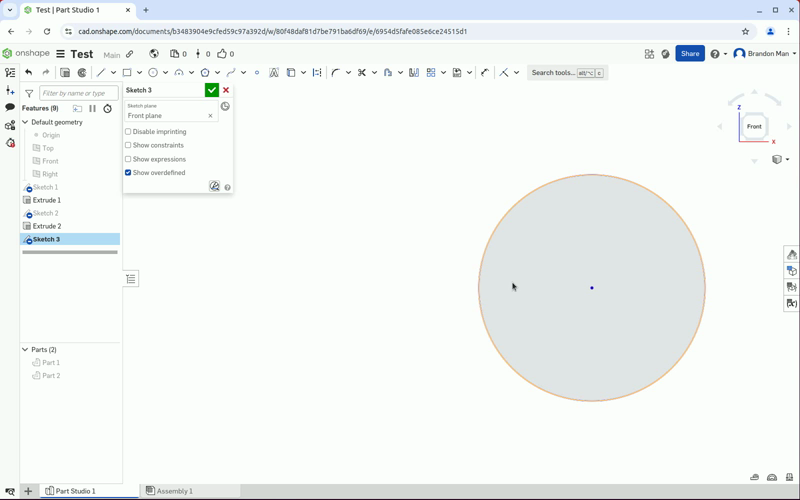
click(512, 282)
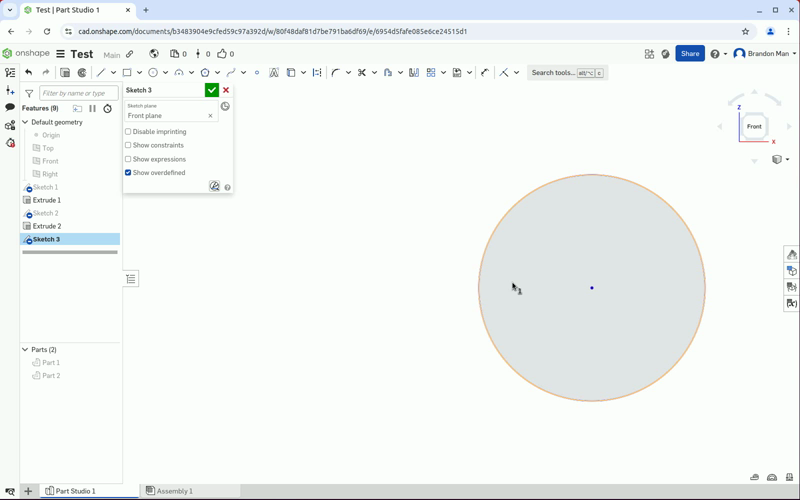
scroll(-6)
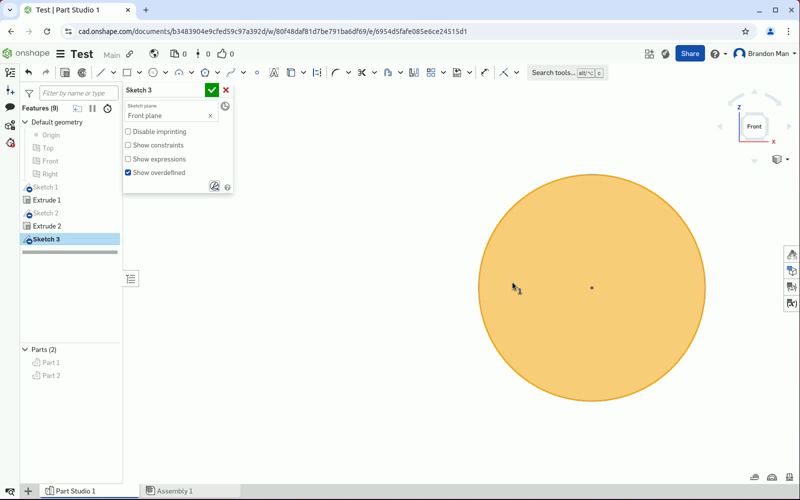
scroll(-6)
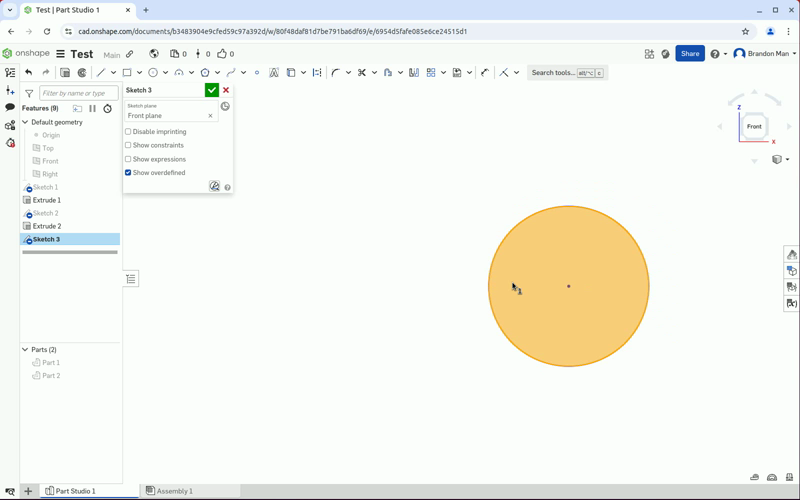
scroll(-6)
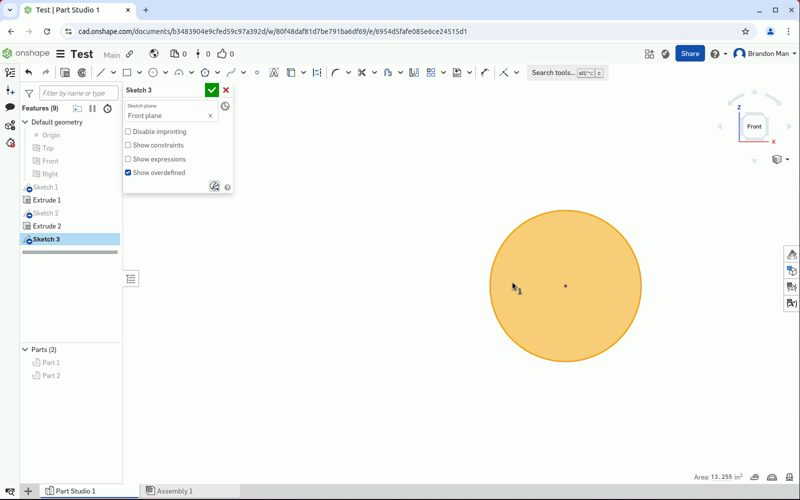
scroll(-6)
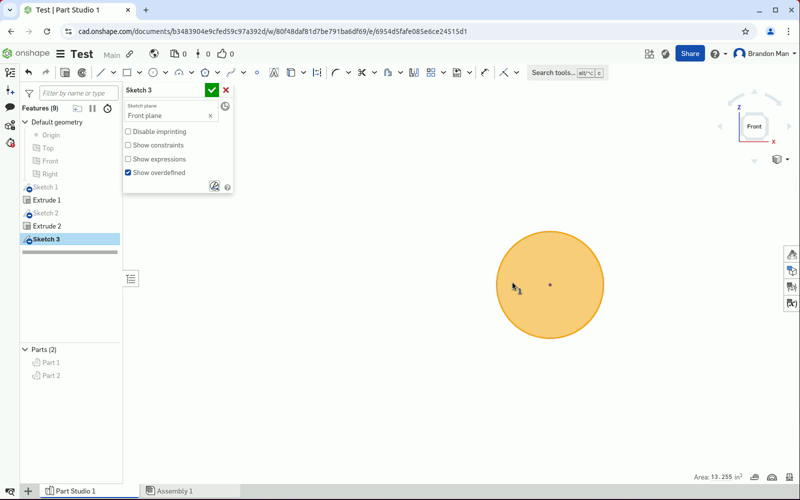
scroll(-6)
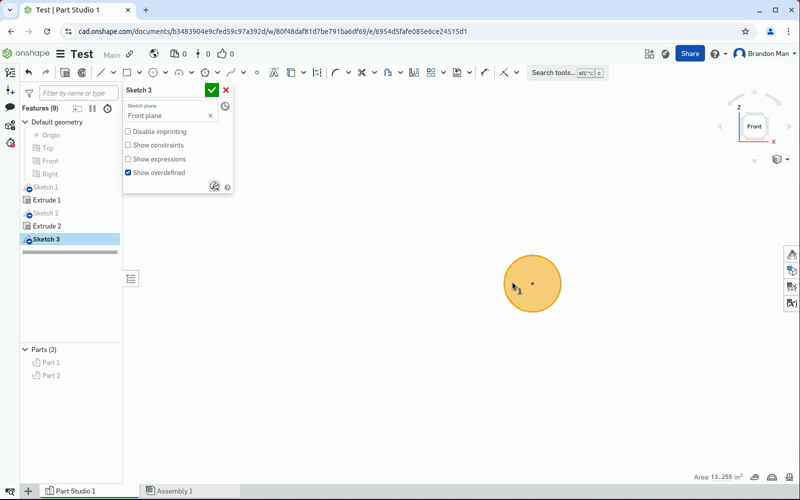
scroll(-6)
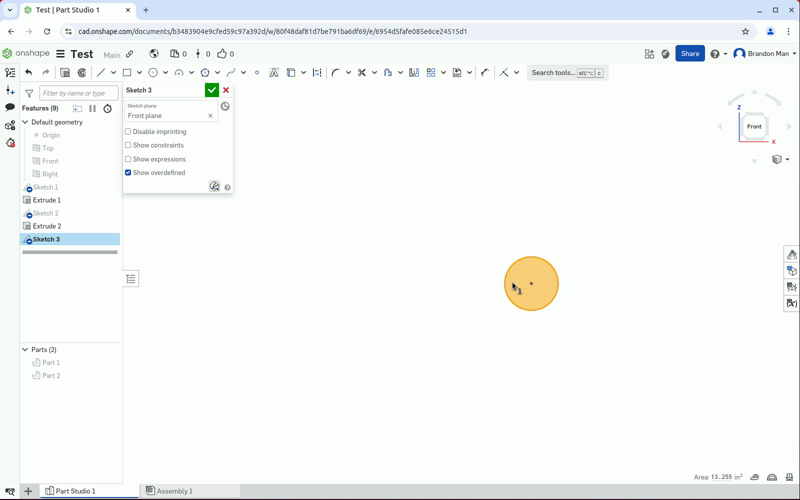
scroll(-6)
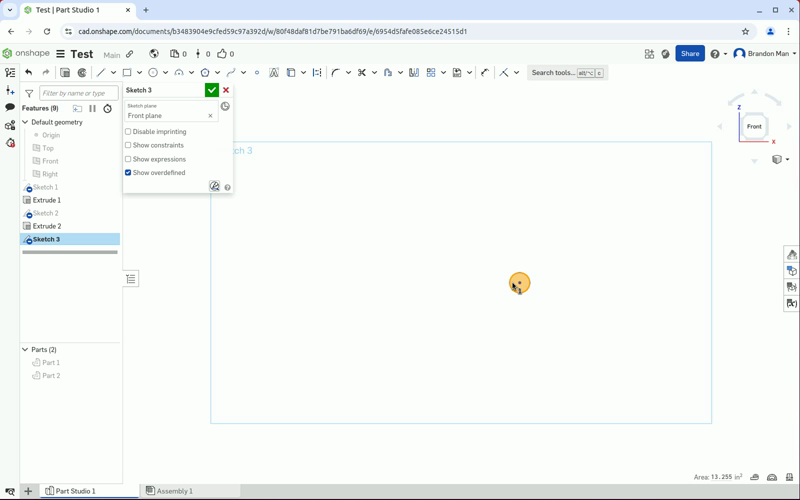
mouse_move(73, 352)
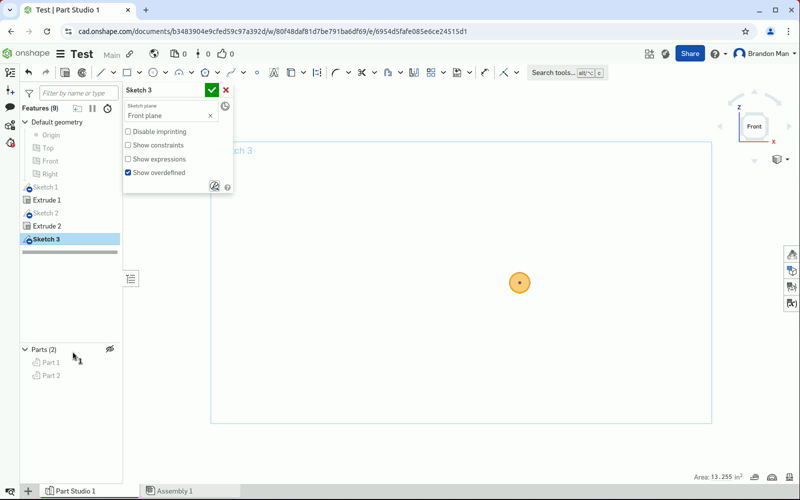
key(shift+y)
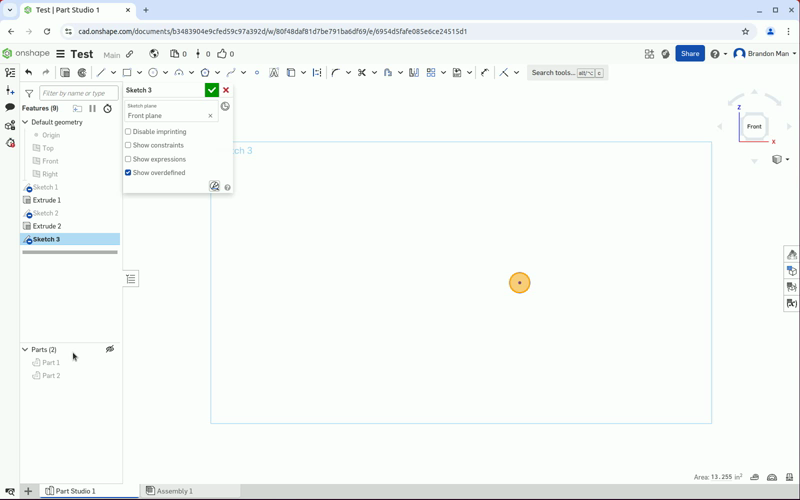
key(shift+e)
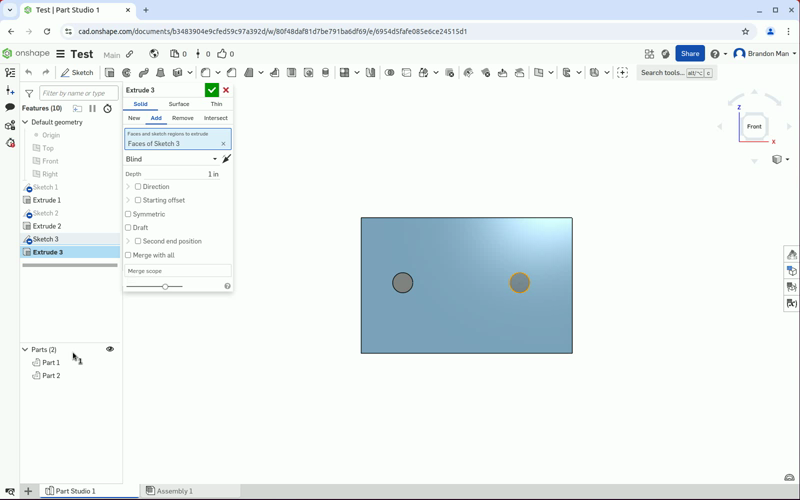
mouse_move(143, 106)
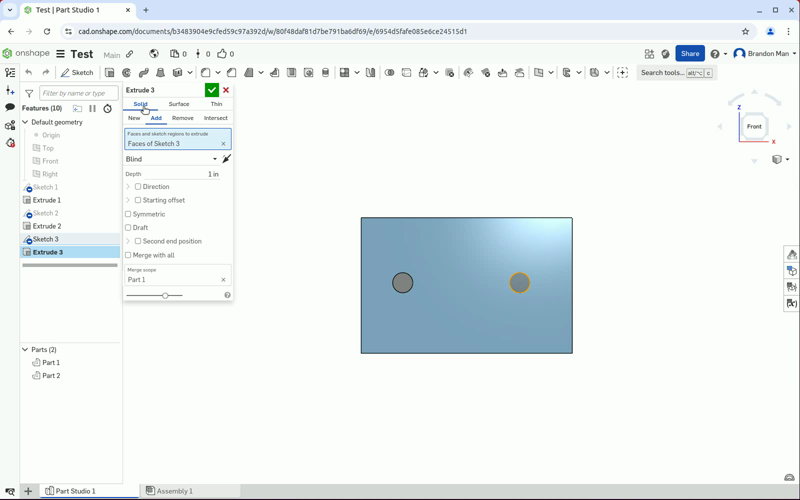
click(143, 106)
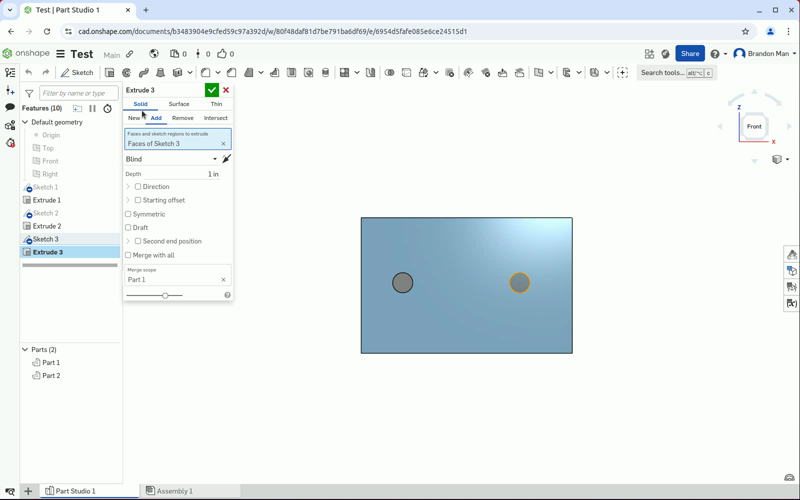
mouse_move(137, 120)
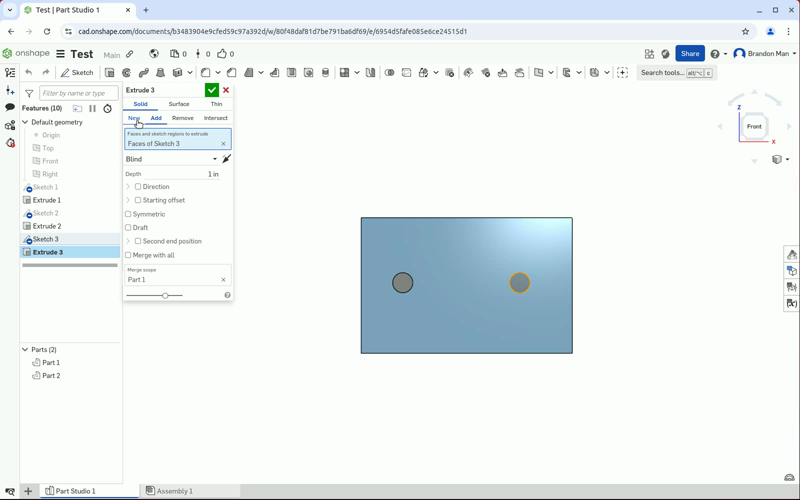
click(137, 120)
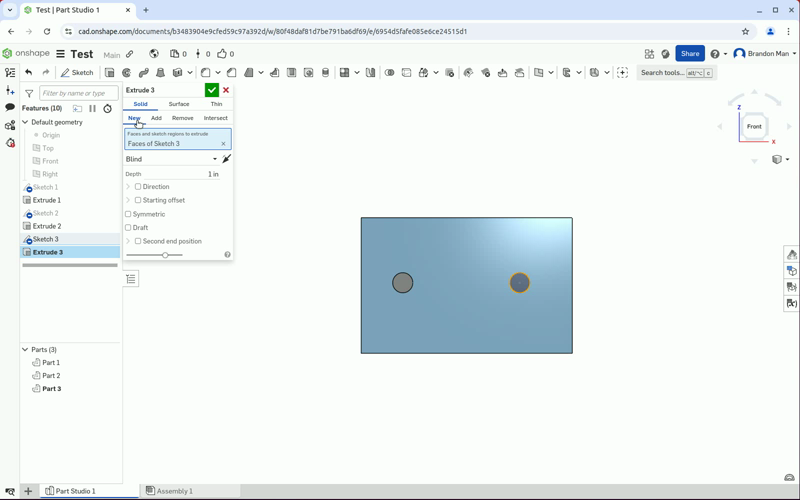
key(tab, 4)
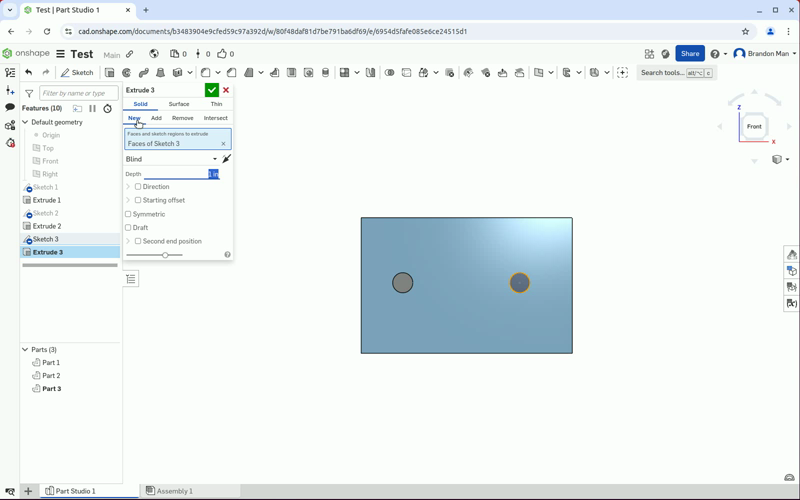
text(2.407)
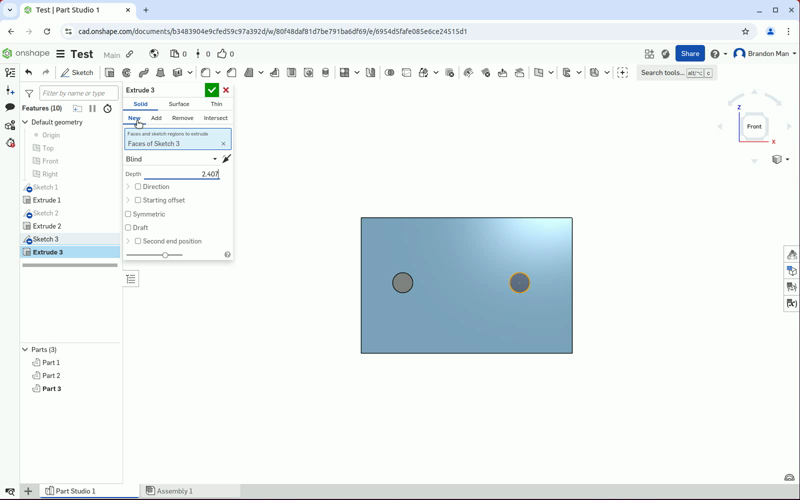
key(enter)
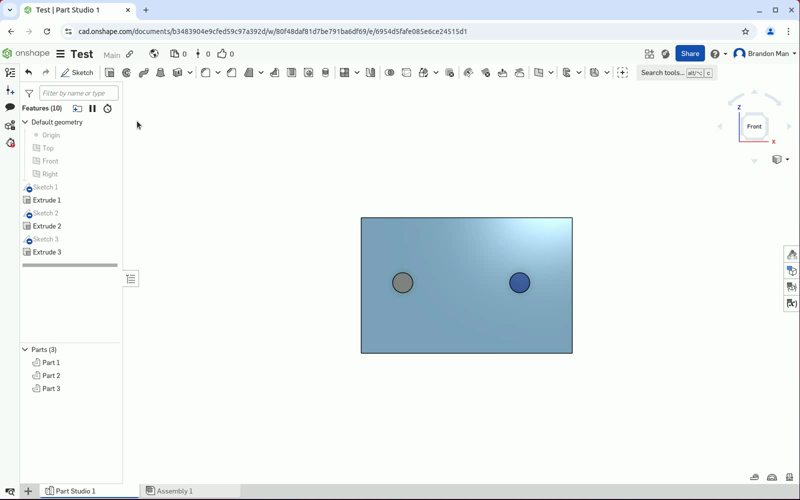
key(shift+h)
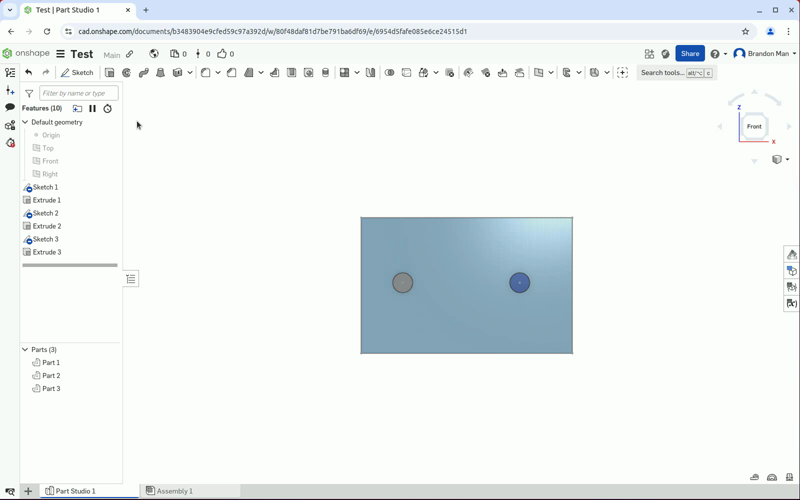
key(shift+h)
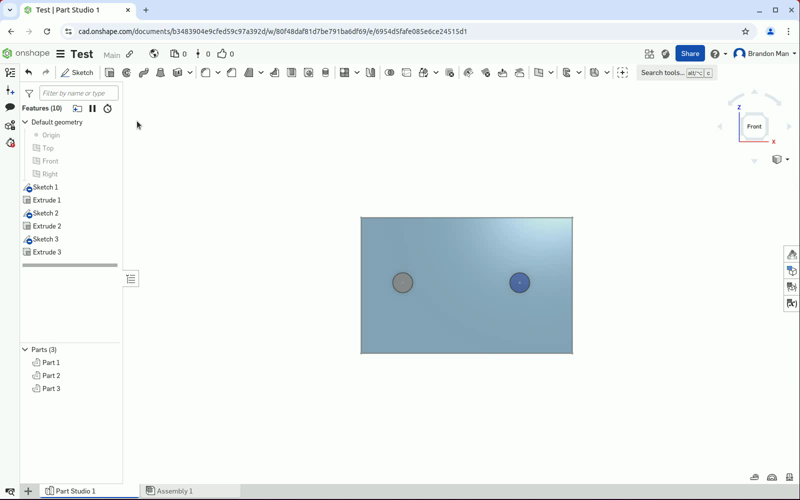
key(shift+7)
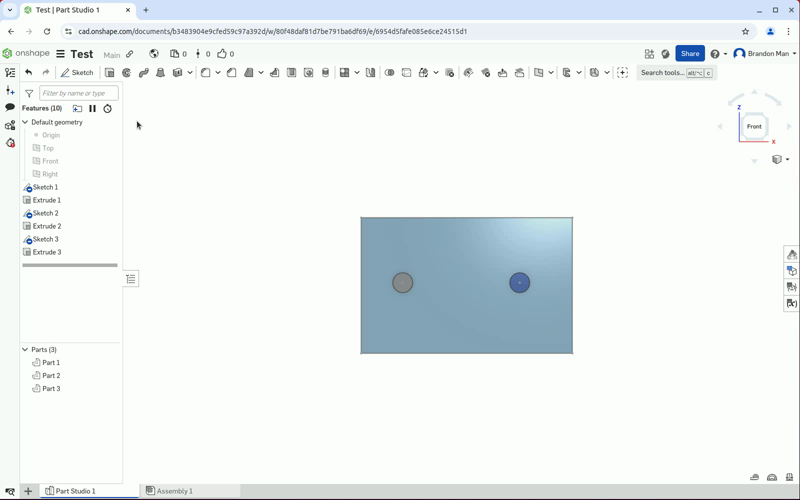
key(left, 2)
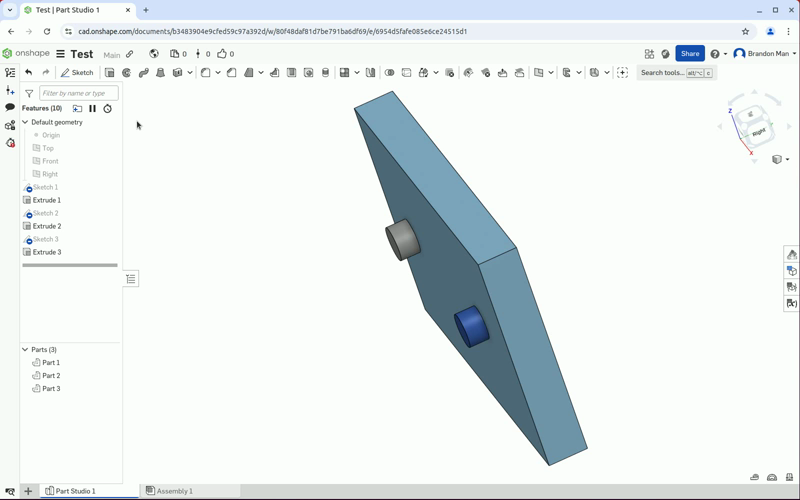
key(down, 2)
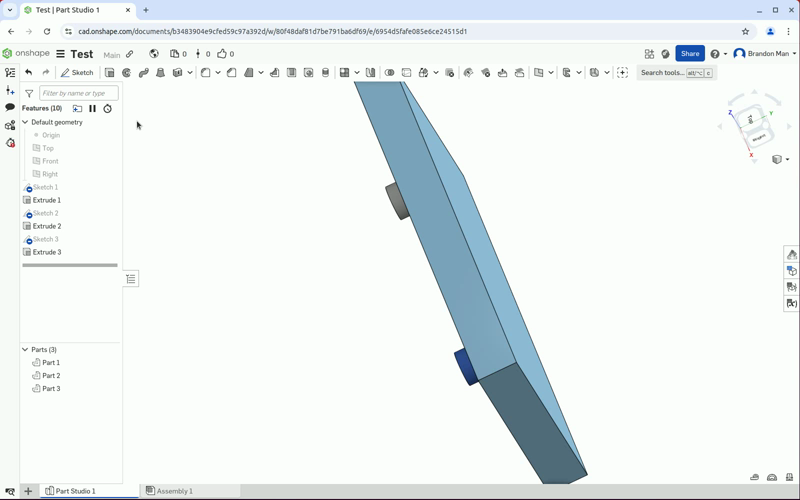
key(up, 2)
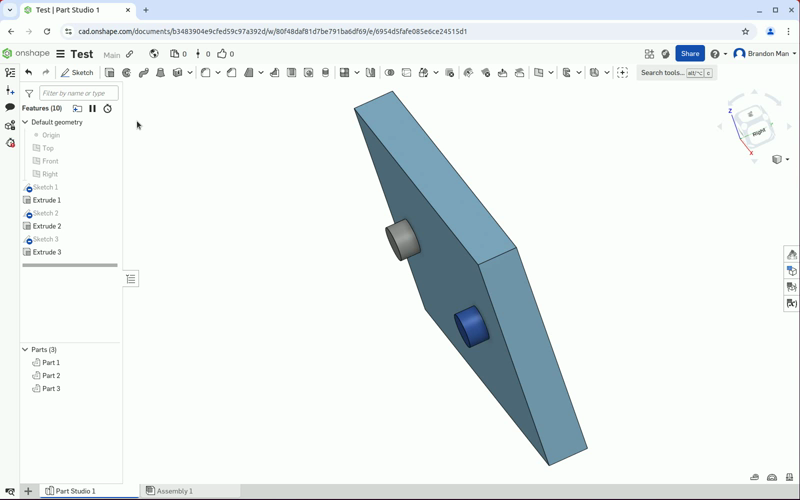
key(right, 2)
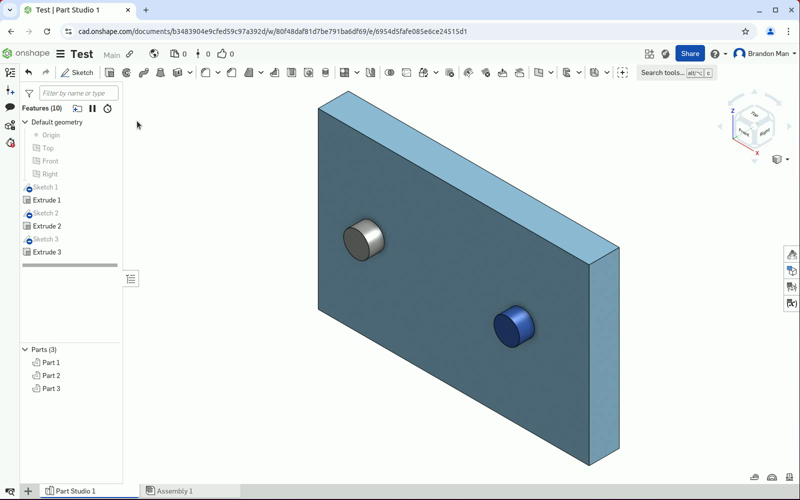
mouse_move(73, 189)
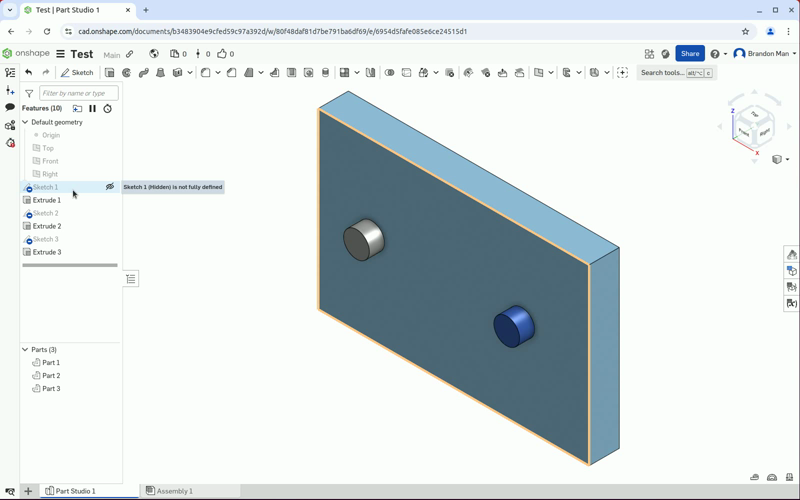
click(73, 189)